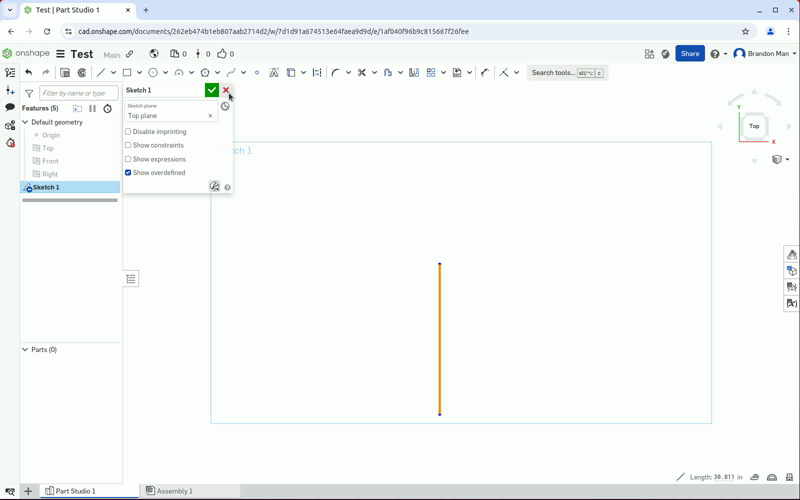
key(shift+h)
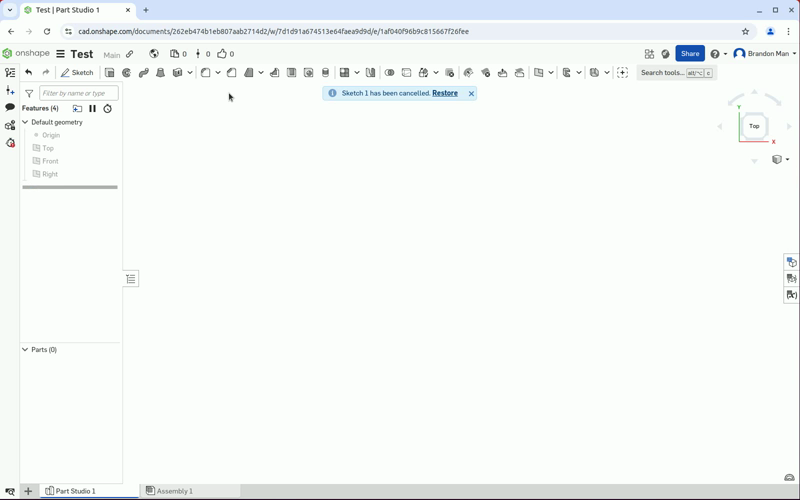
mouse_move(73, 352)
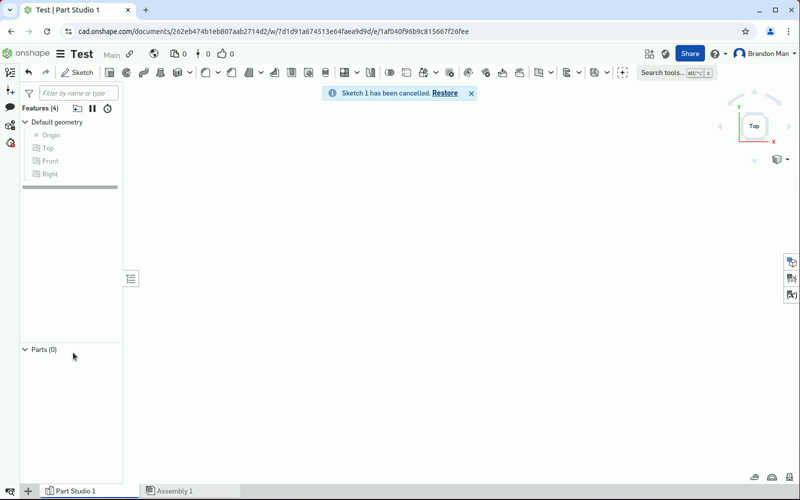
key(y)
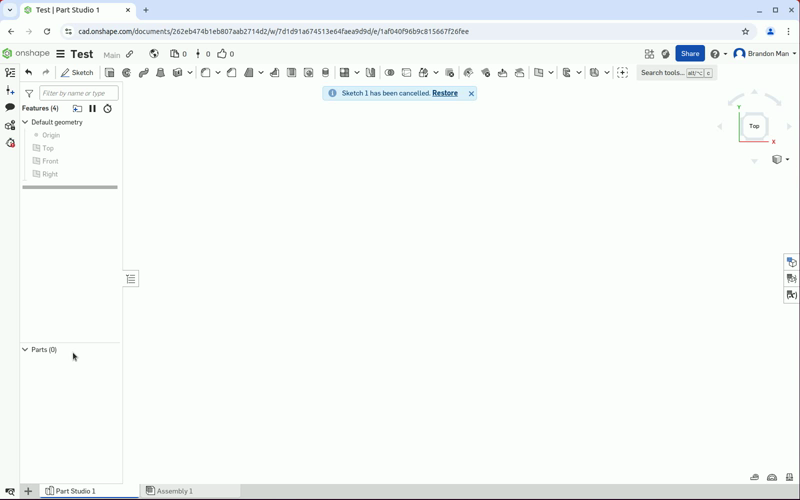
key(shift+p)
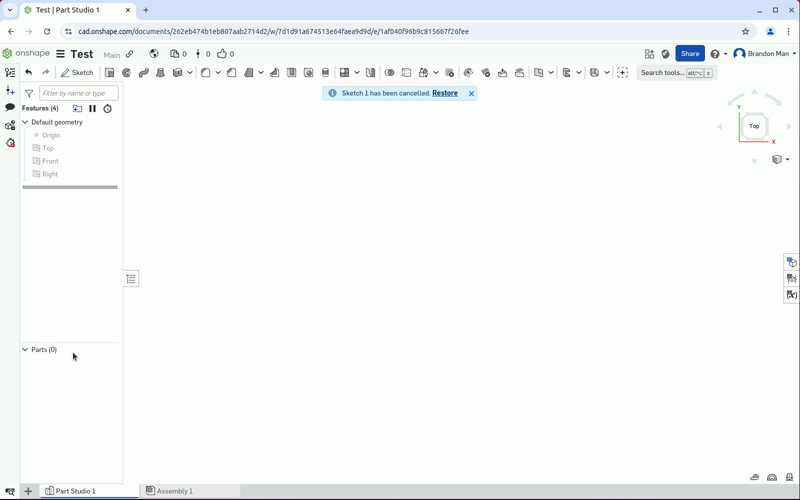
key(space)
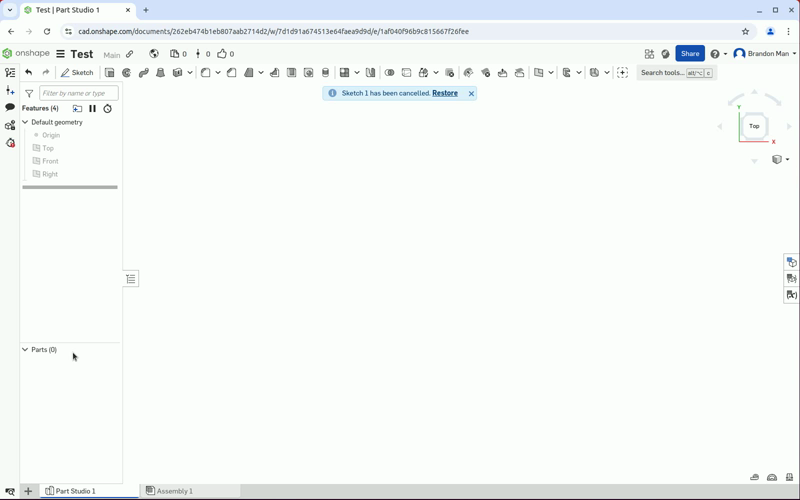
key_down(shift)
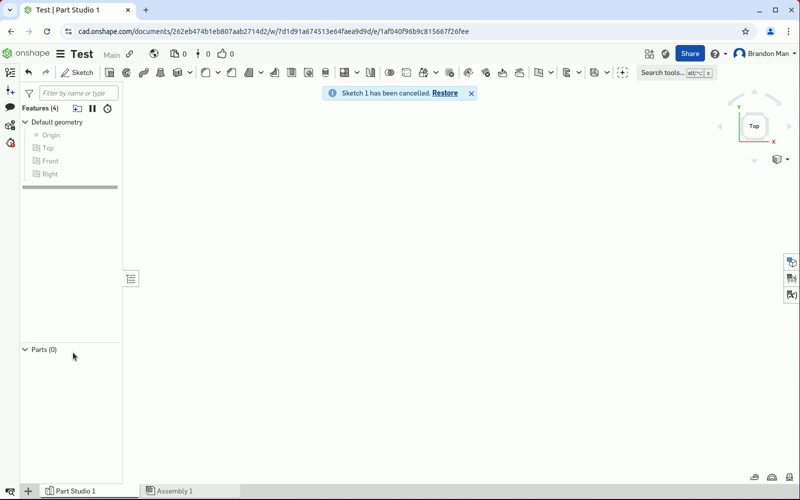
key(up)
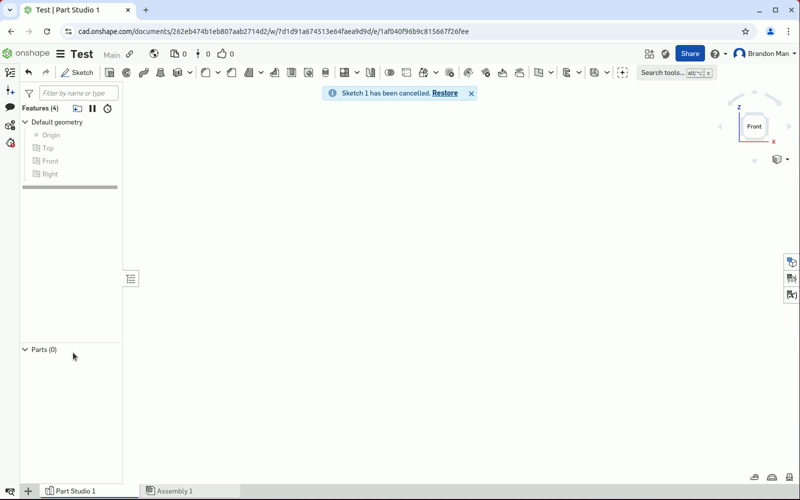
key_up(shift)
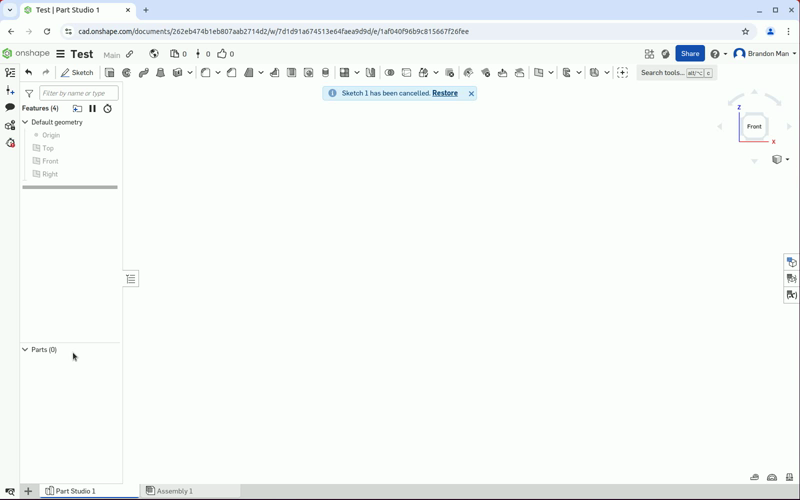
mouse_move(73, 352)
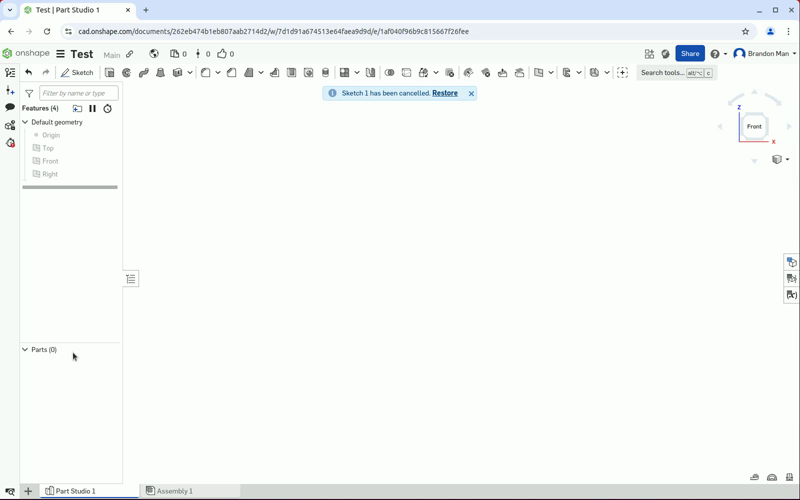
key(shift+y)
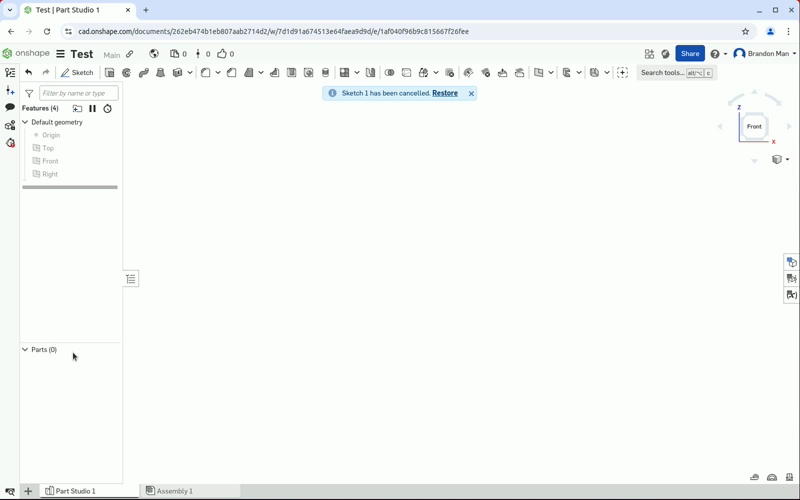
key(shift+s)
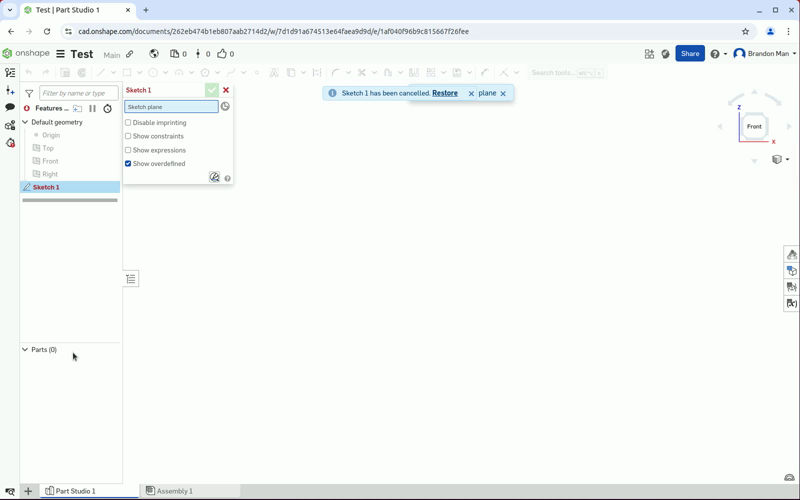
mouse_move(73, 163)
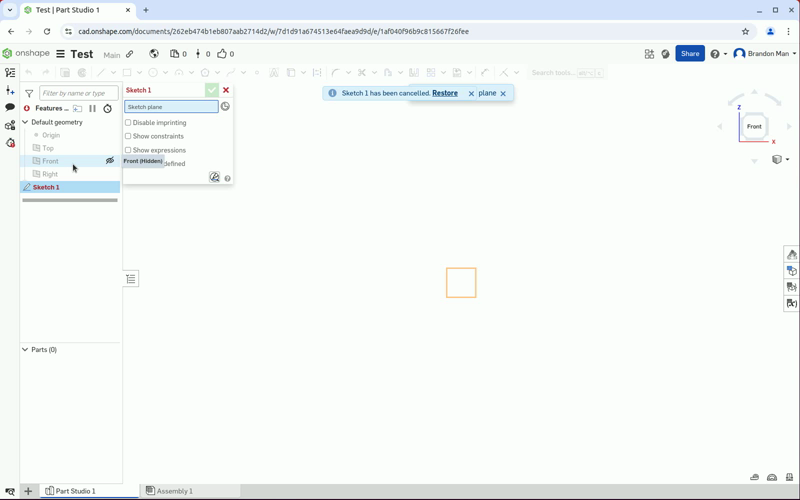
click(73, 163)
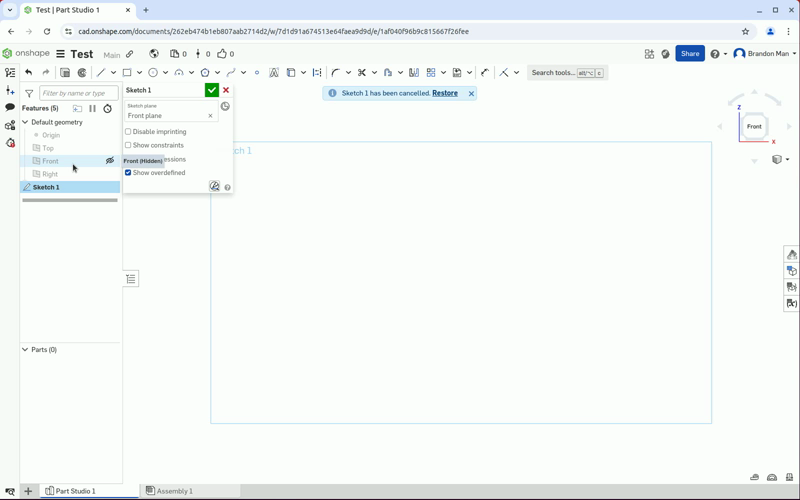
mouse_move(73, 352)
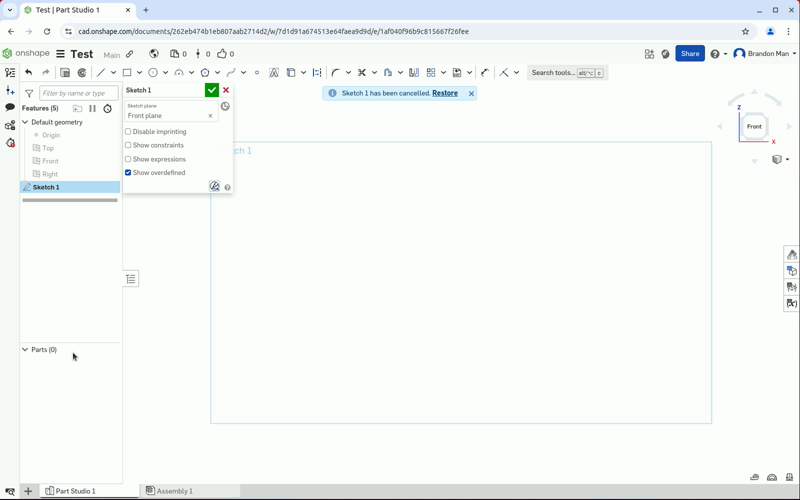
key(y)
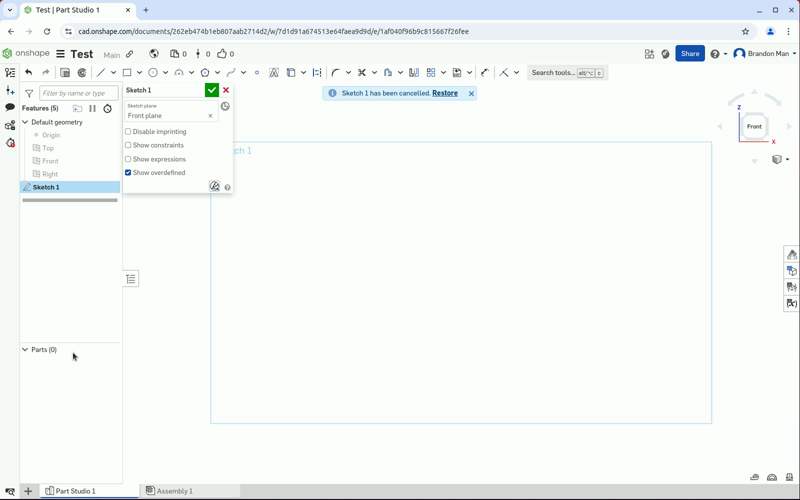
key(c)
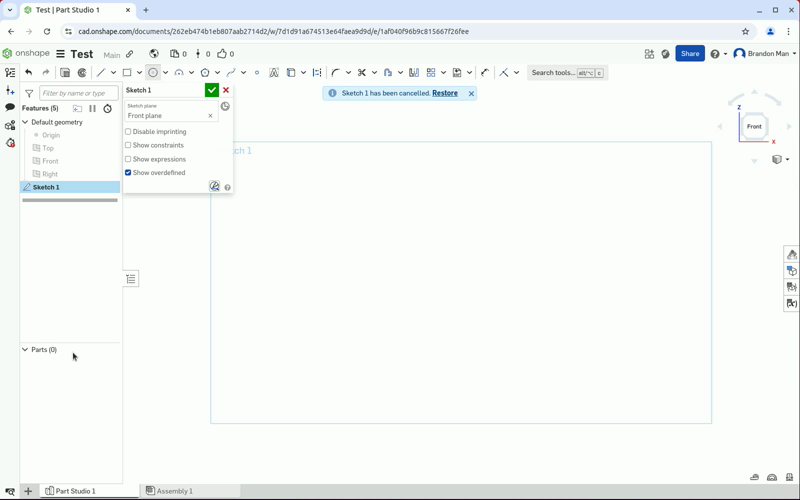
key_down(shift)
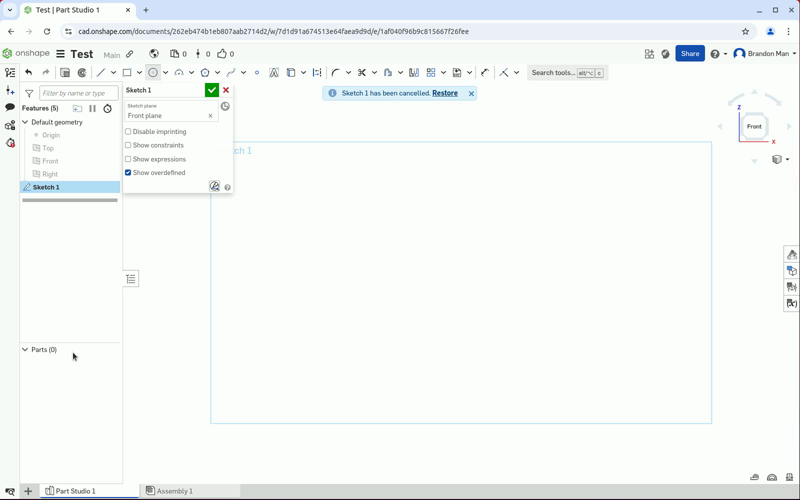
mouse_move(404, 182)
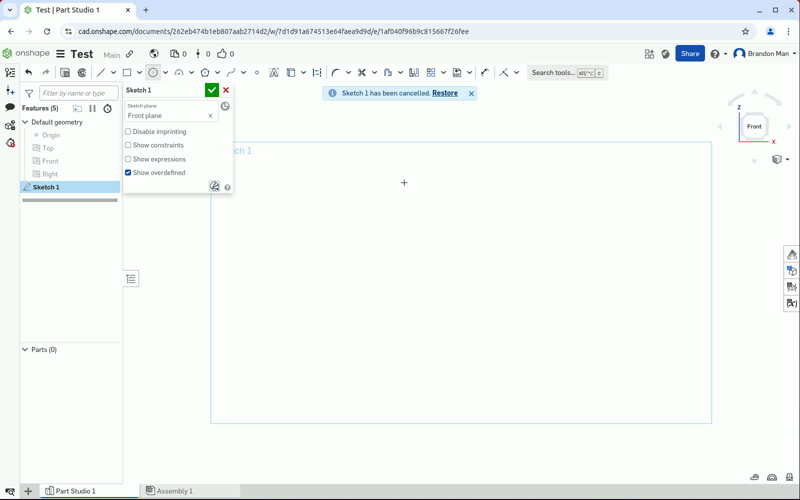
click(404, 182)
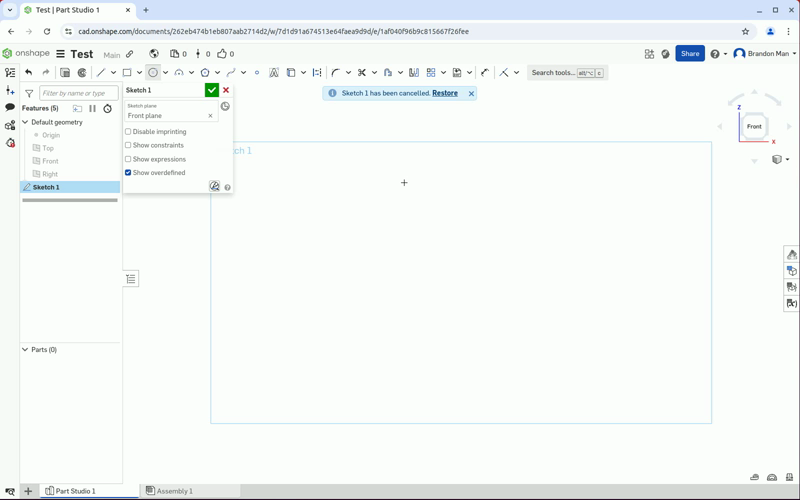
key_up(shift)
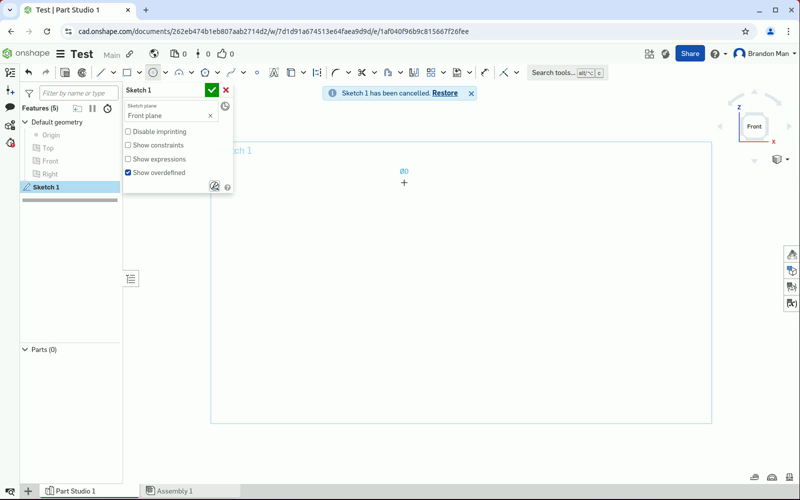
mouse_move(414, 182)
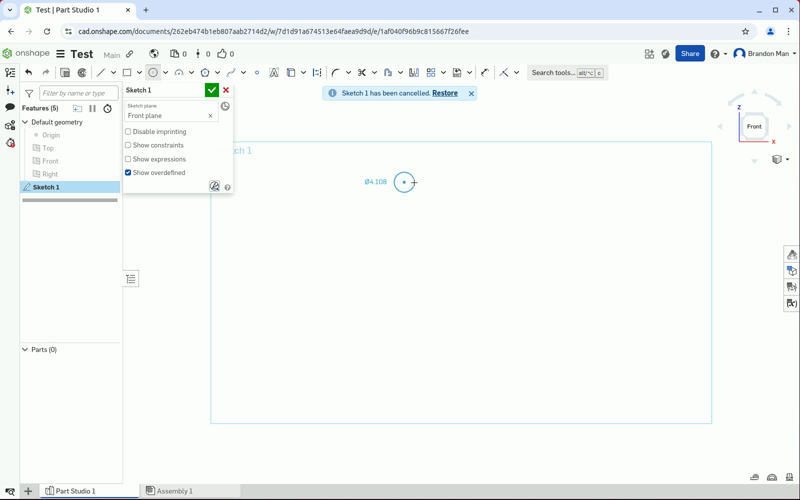
click(414, 182)
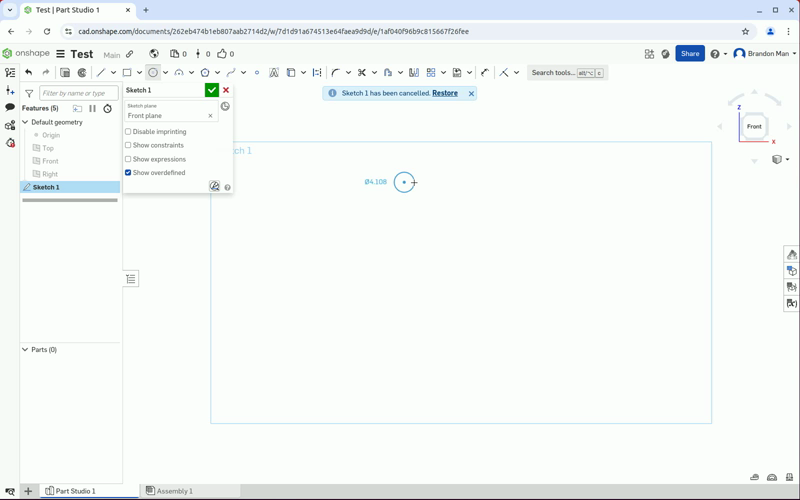
key(esc)
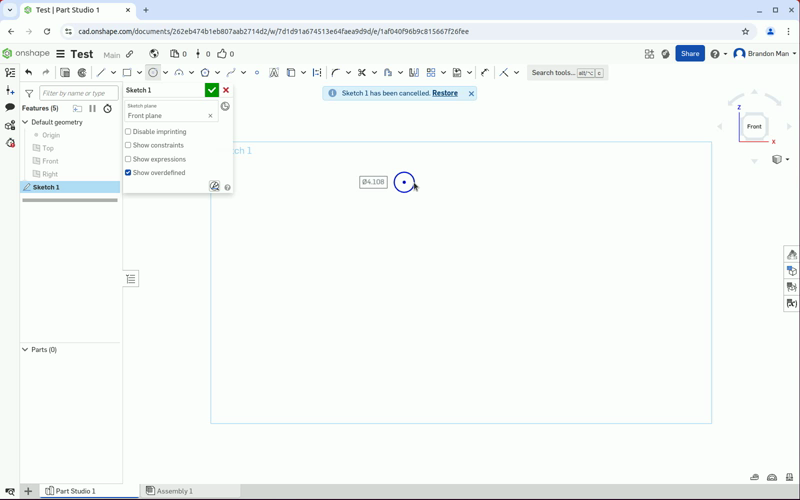
mouse_move(407, 173)
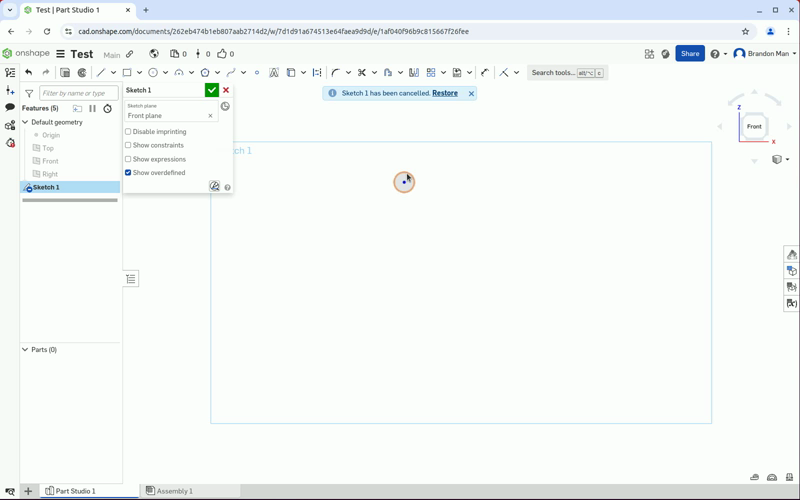
scroll(6)
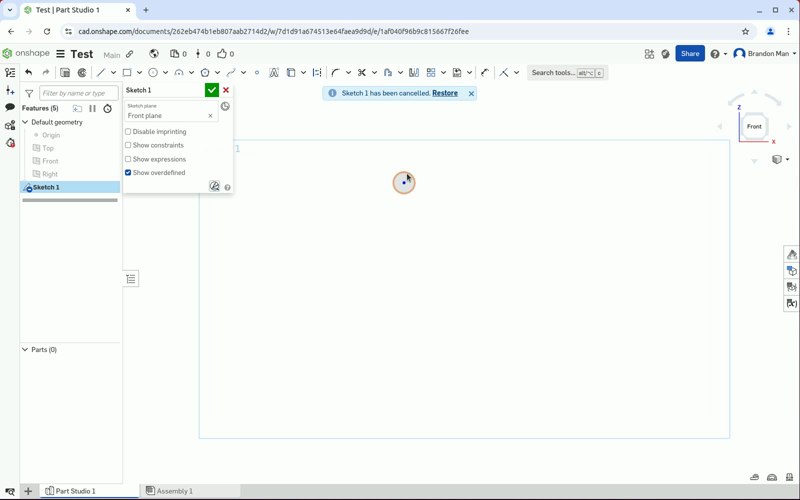
scroll(6)
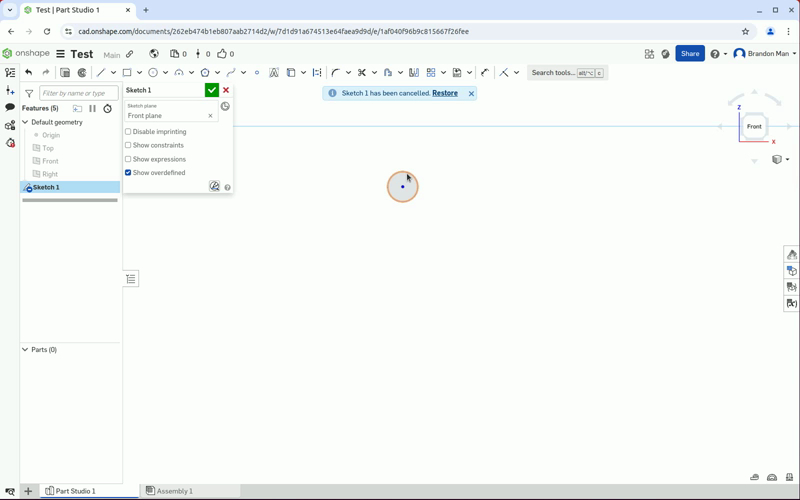
scroll(6)
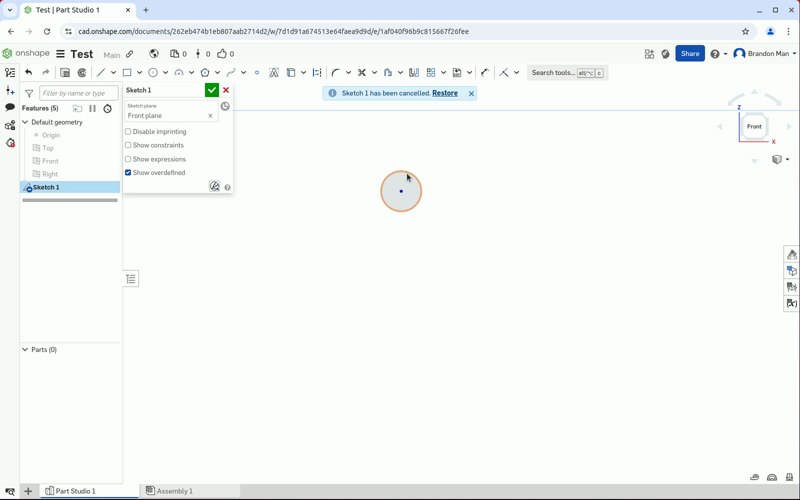
scroll(6)
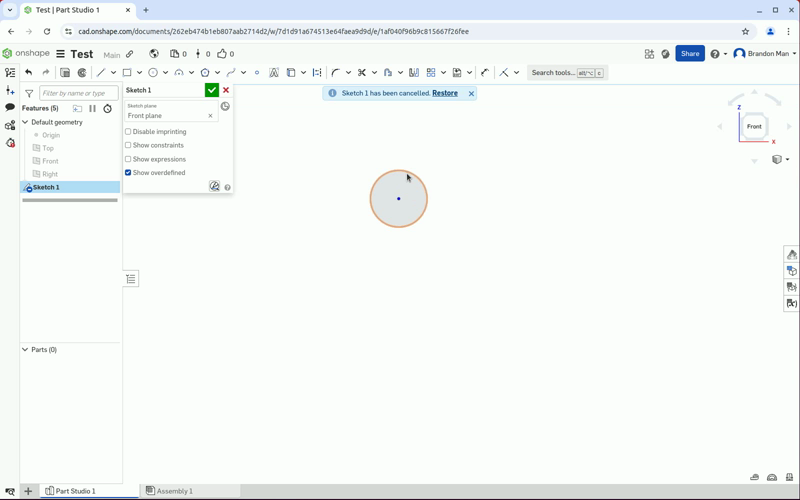
scroll(6)
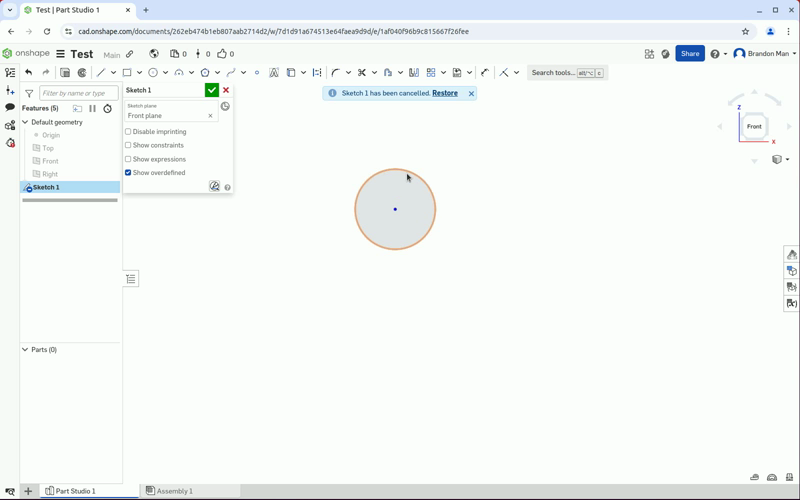
scroll(6)
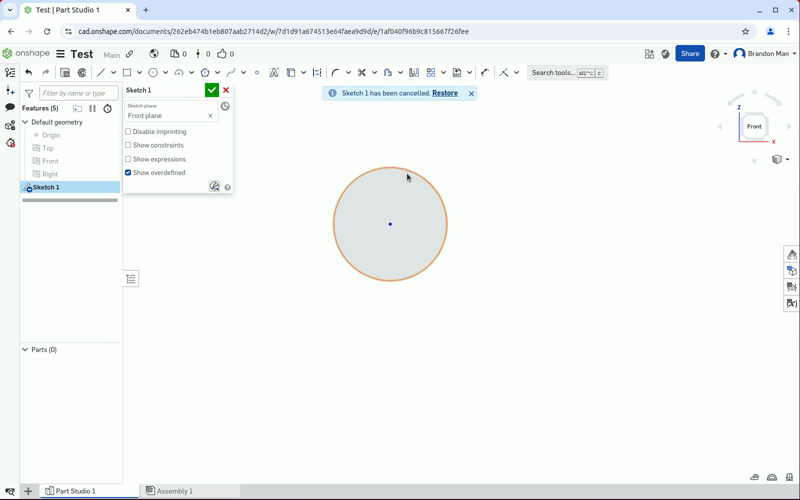
scroll(6)
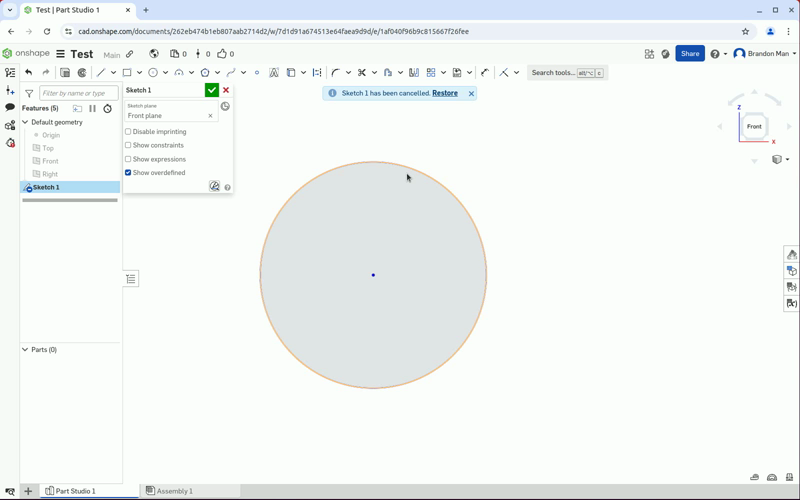
click(407, 173)
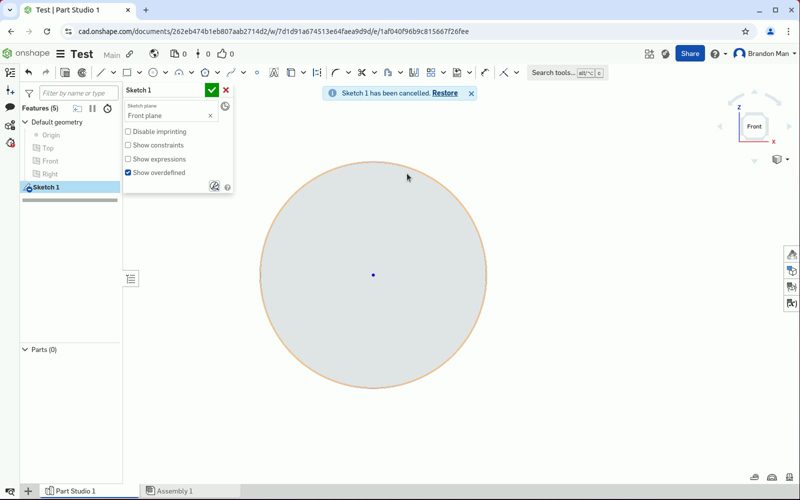
scroll(-6)
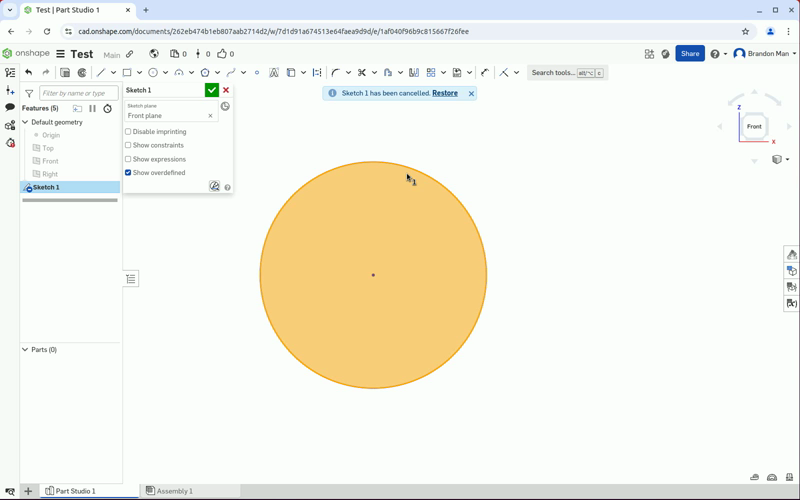
scroll(-6)
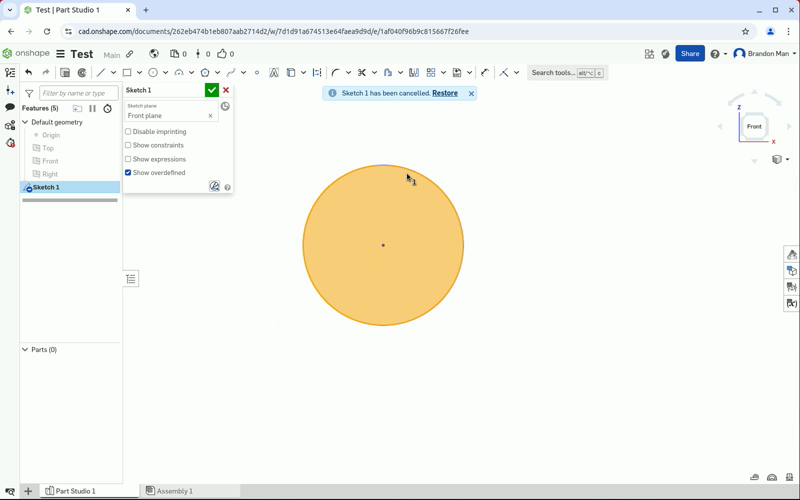
scroll(-6)
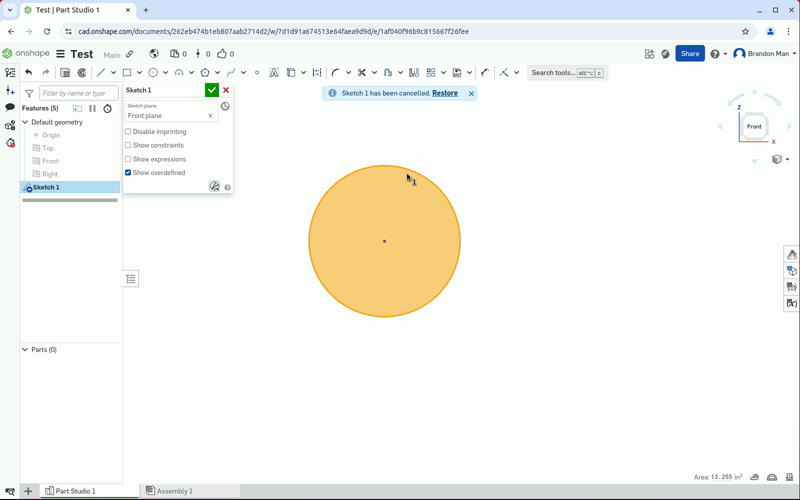
scroll(-6)
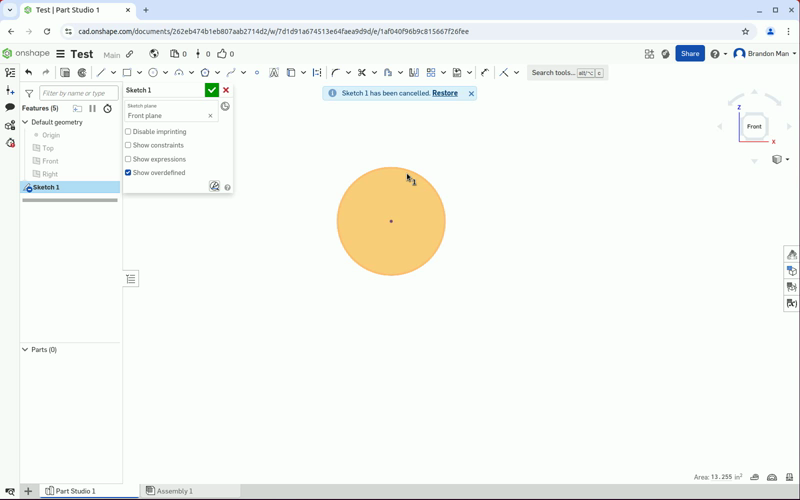
scroll(-6)
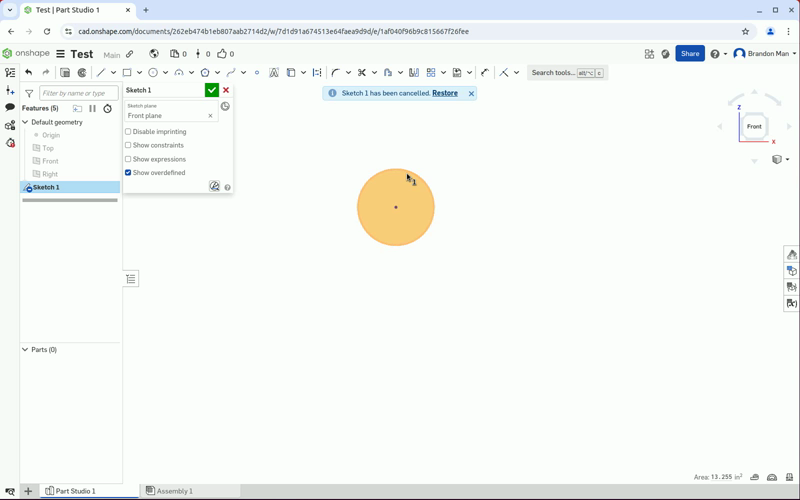
scroll(-6)
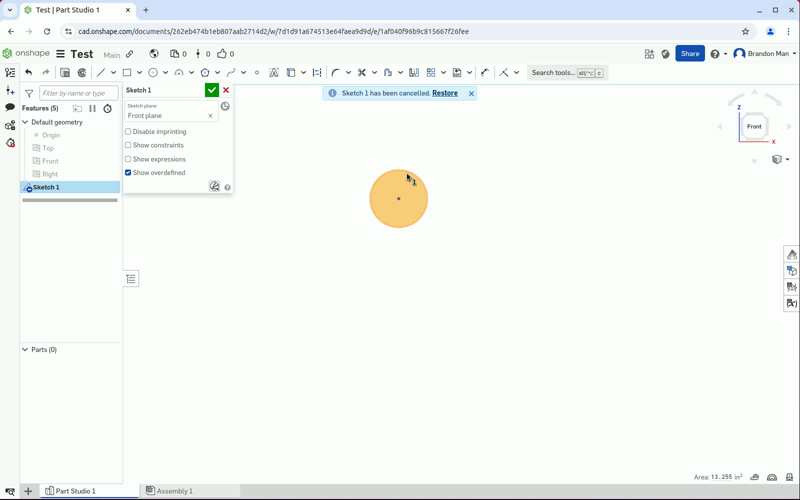
scroll(-6)
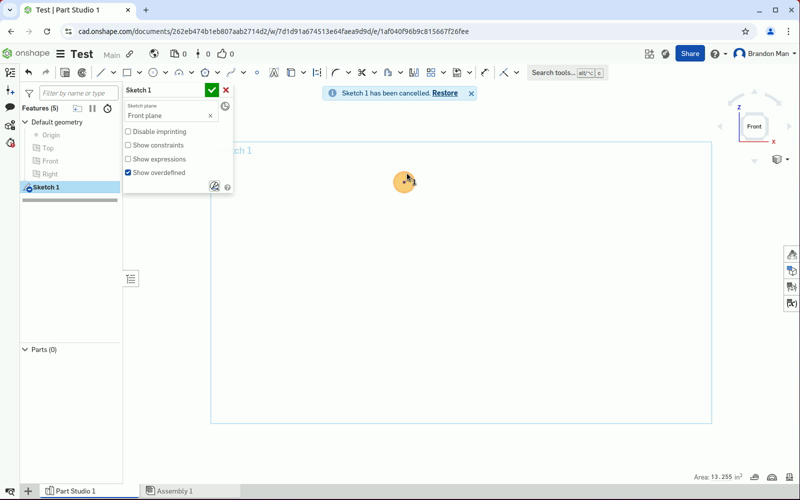
mouse_move(73, 352)
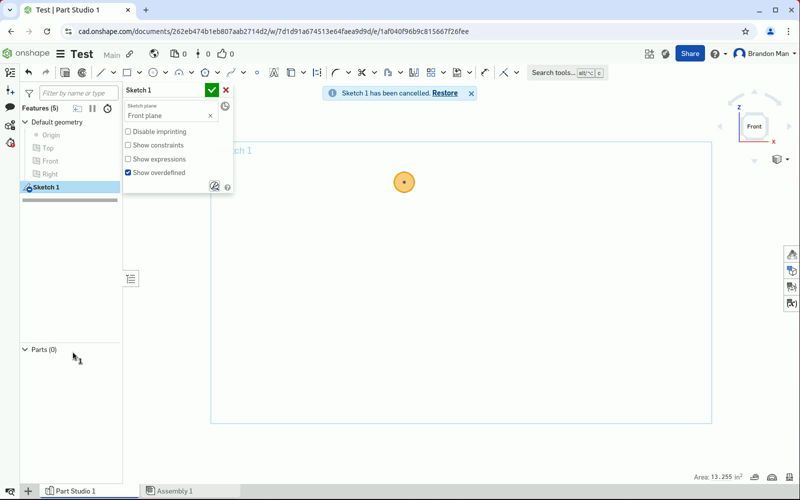
key(shift+y)
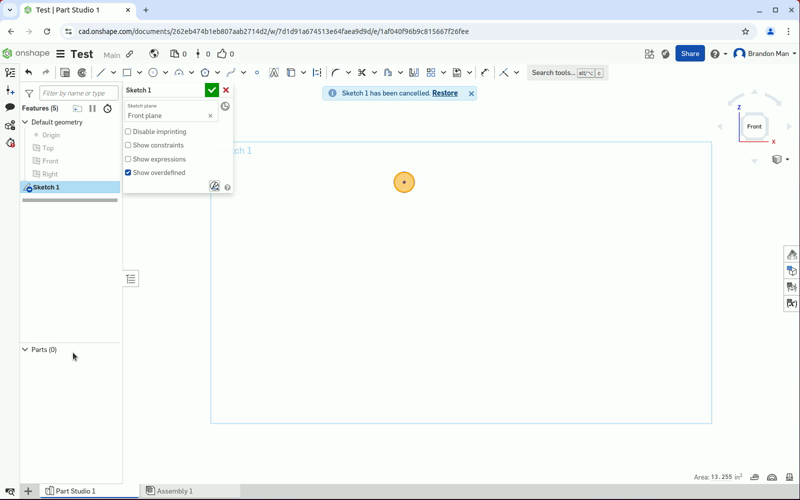
key(shift+e)
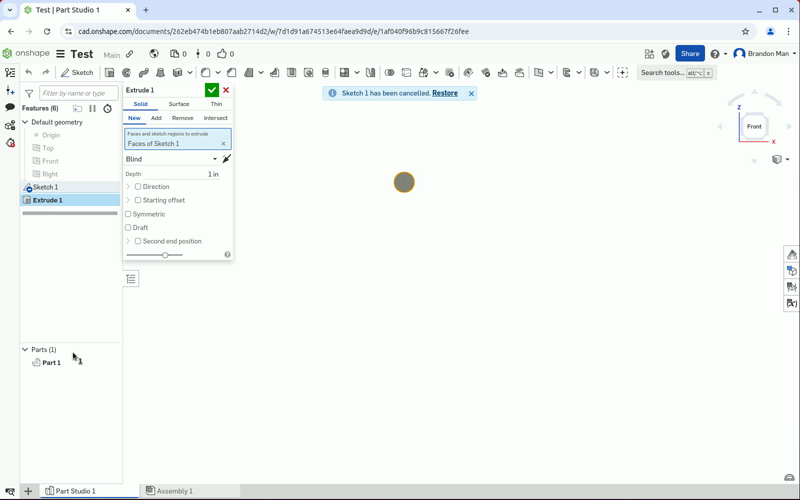
mouse_move(143, 106)
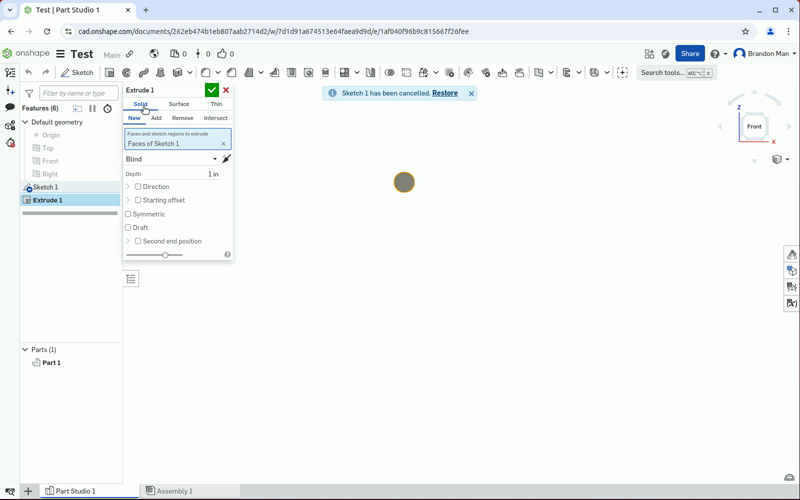
click(143, 106)
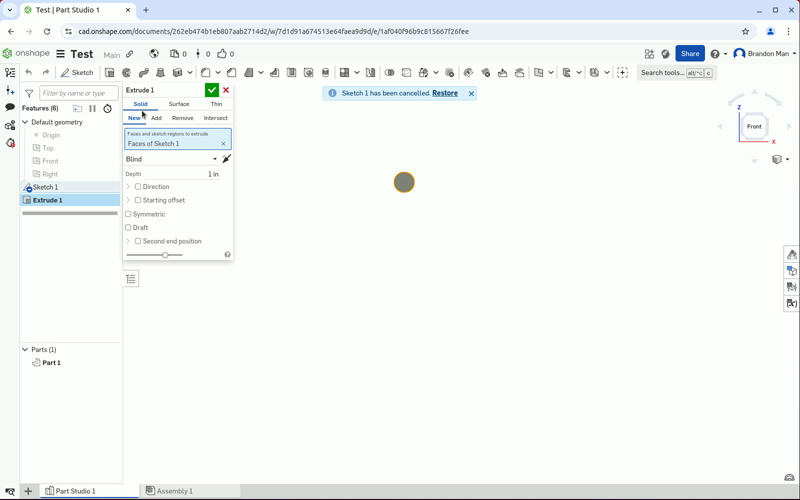
mouse_move(137, 120)
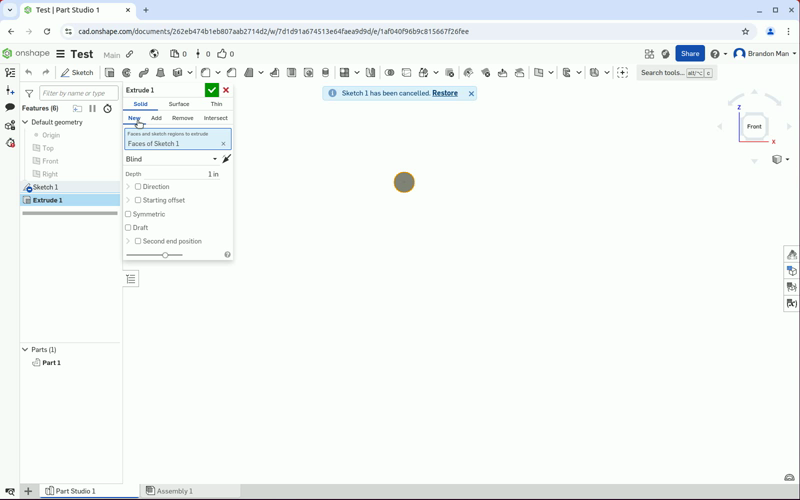
click(137, 120)
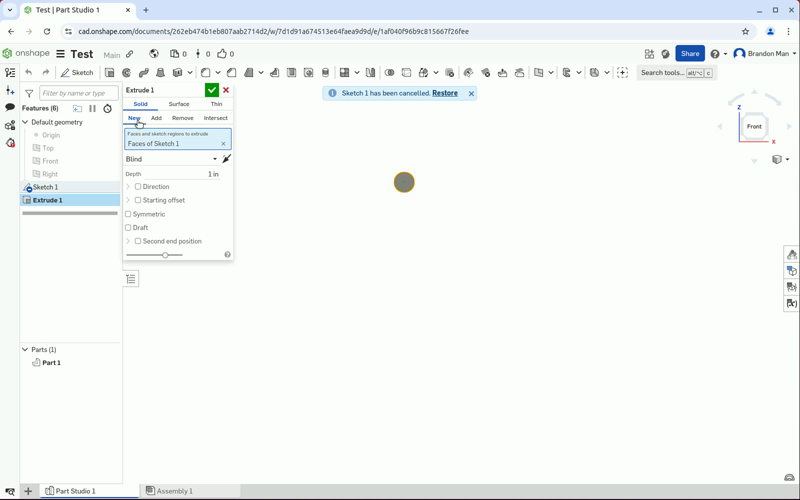
key(tab, 4)
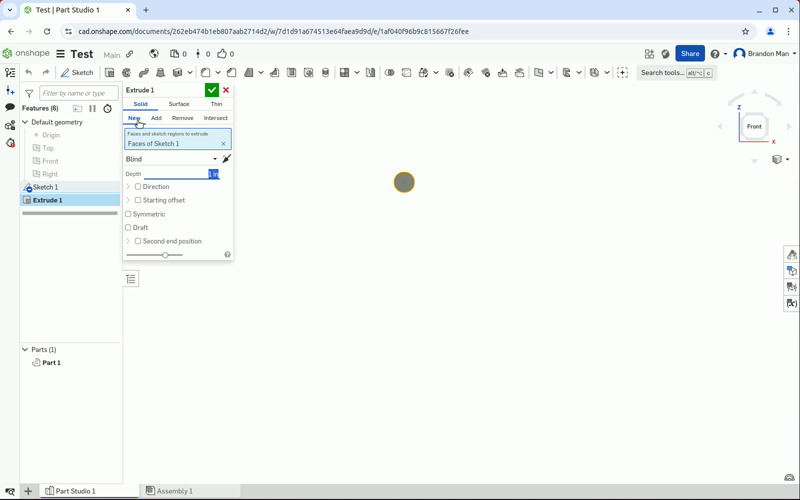
text(-0.722)
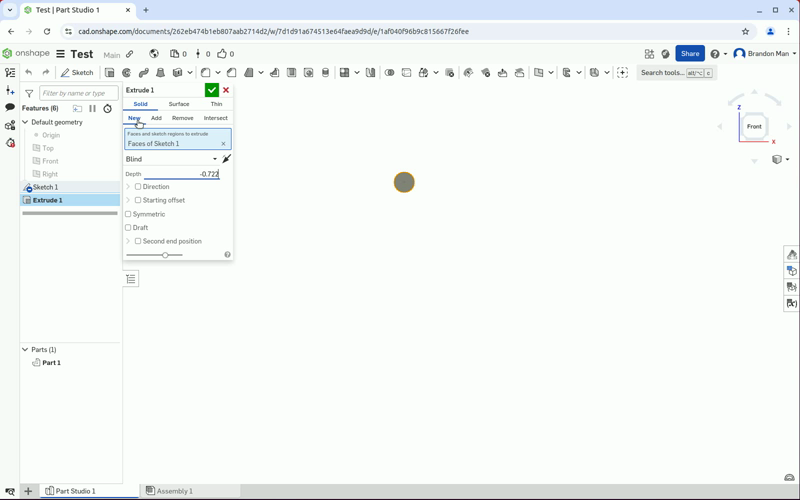
key(enter)
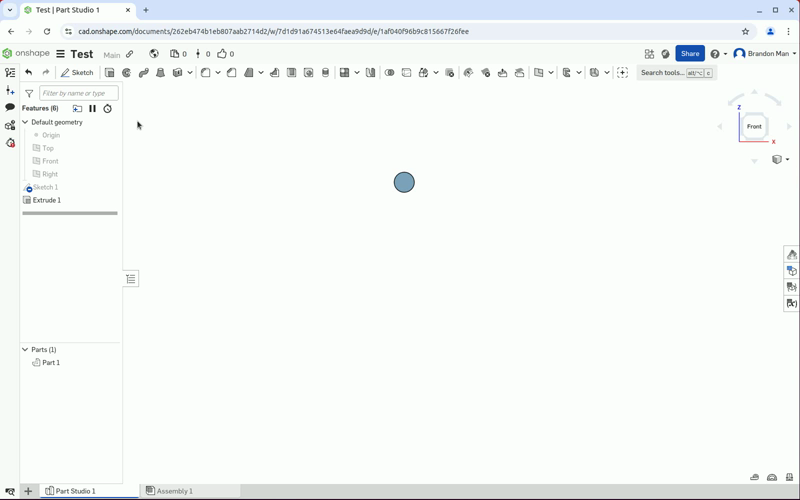
key(shift+h)
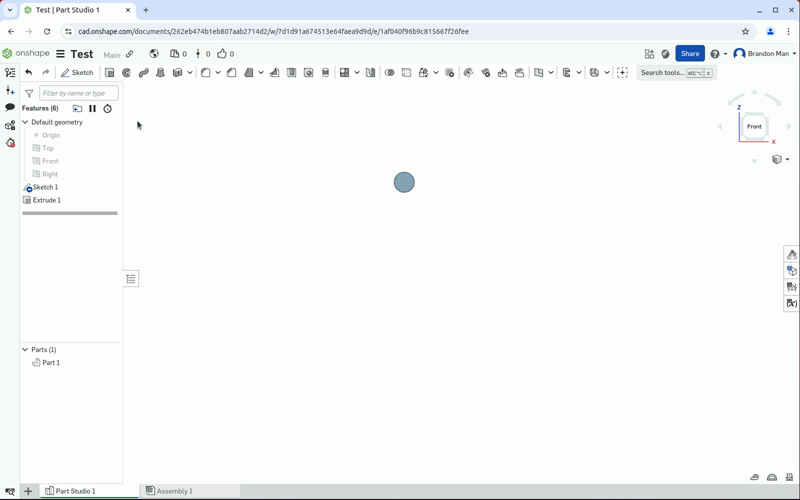
key(shift+h)
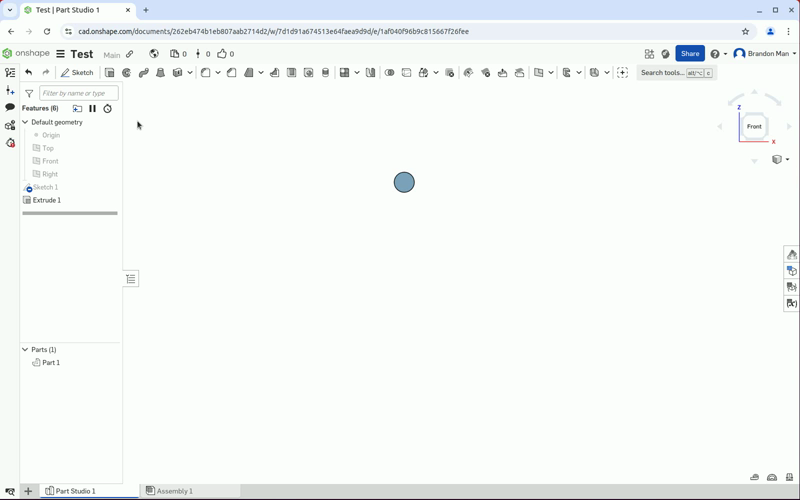
mouse_move(73, 189)
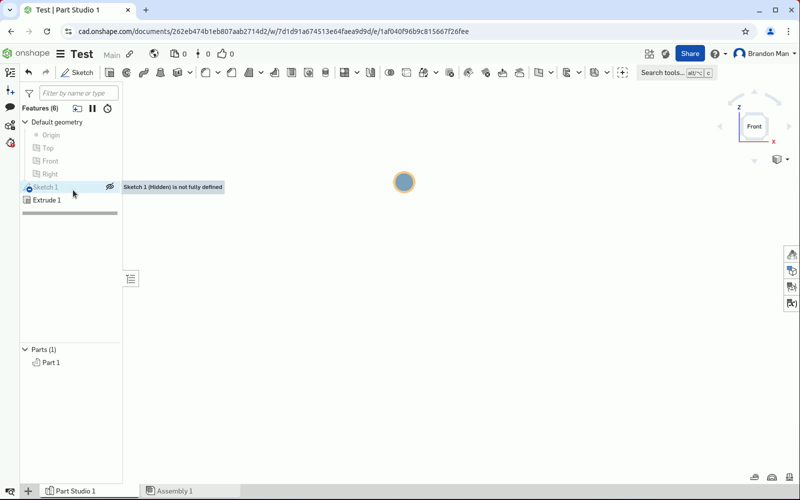
click(73, 189)
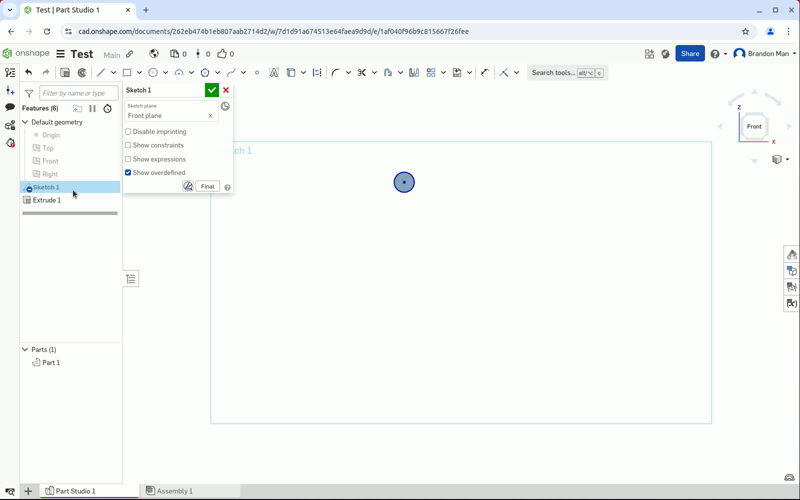
mouse_move(229, 92)
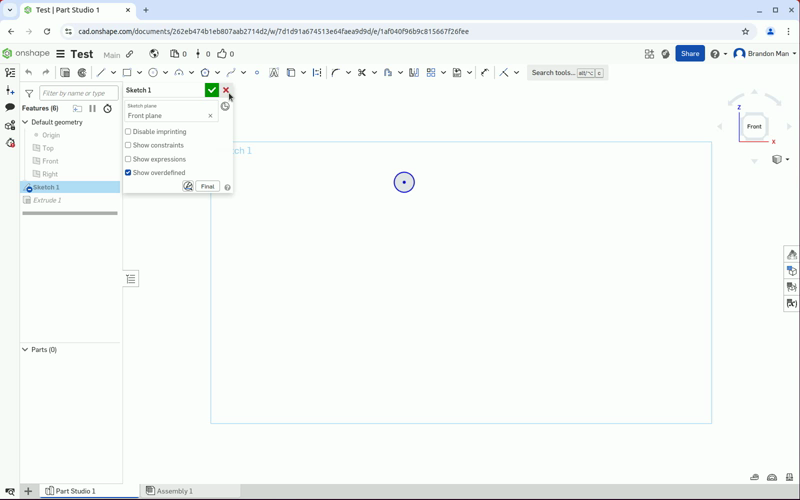
click(229, 92)
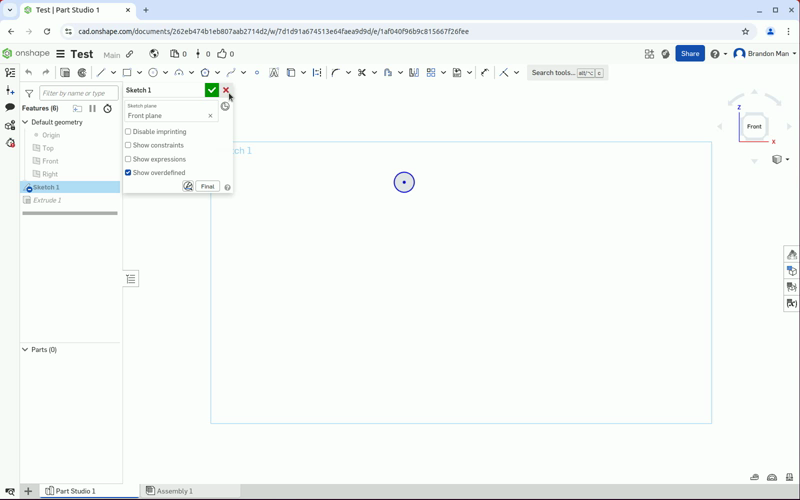
key(shift+s)
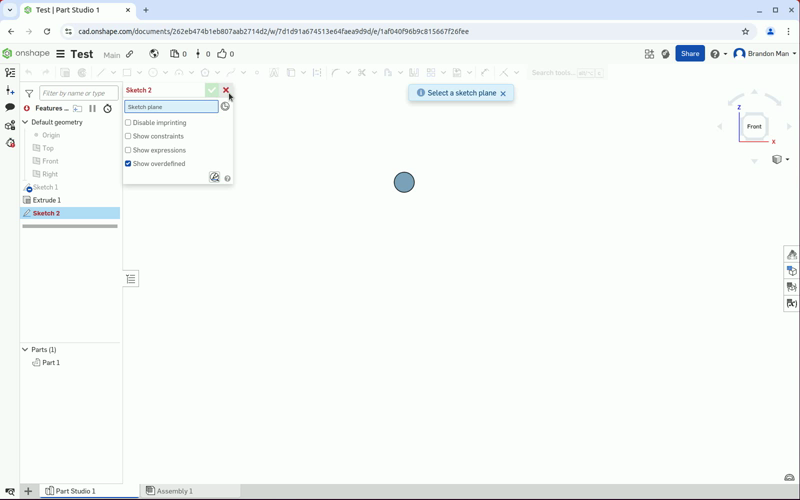
mouse_move(73, 163)
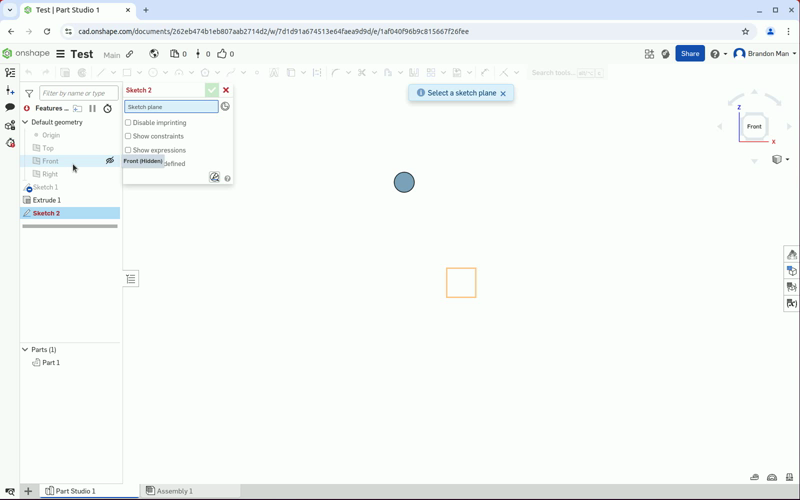
click(73, 163)
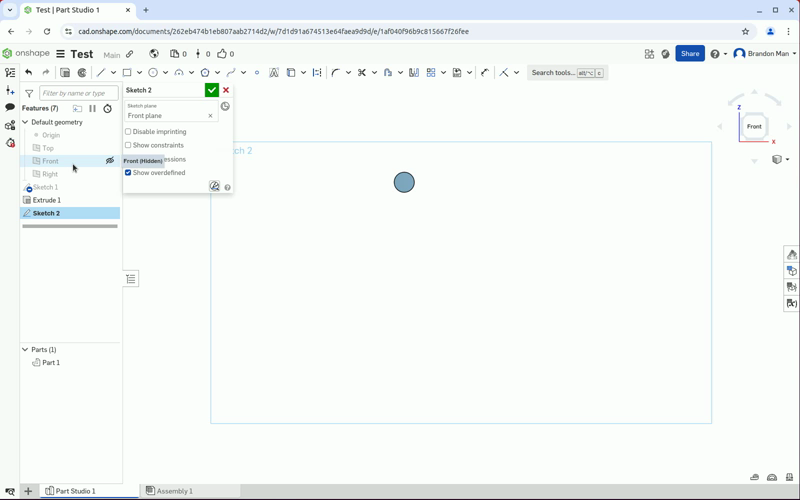
mouse_move(73, 352)
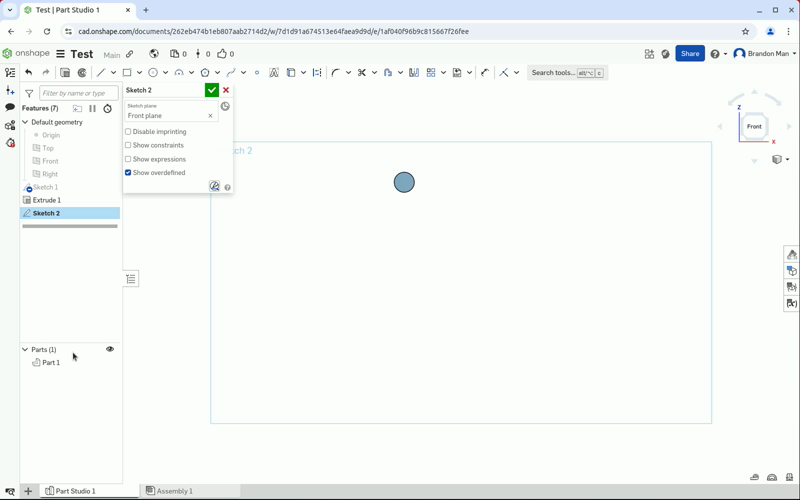
key(y)
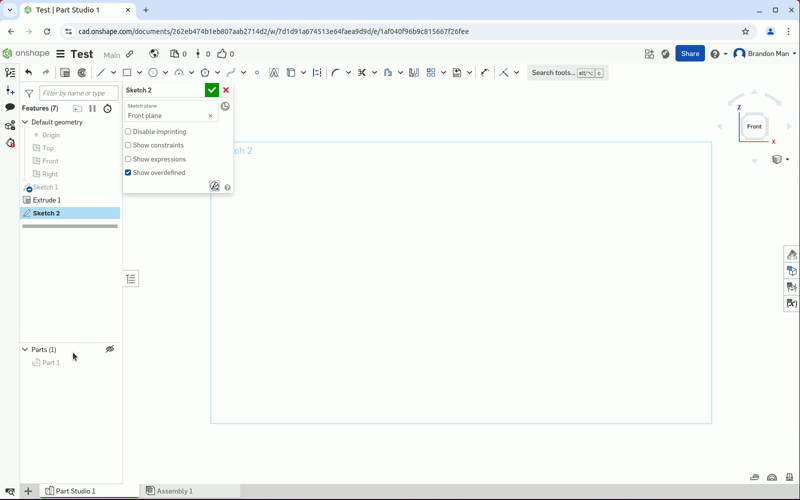
key(c)
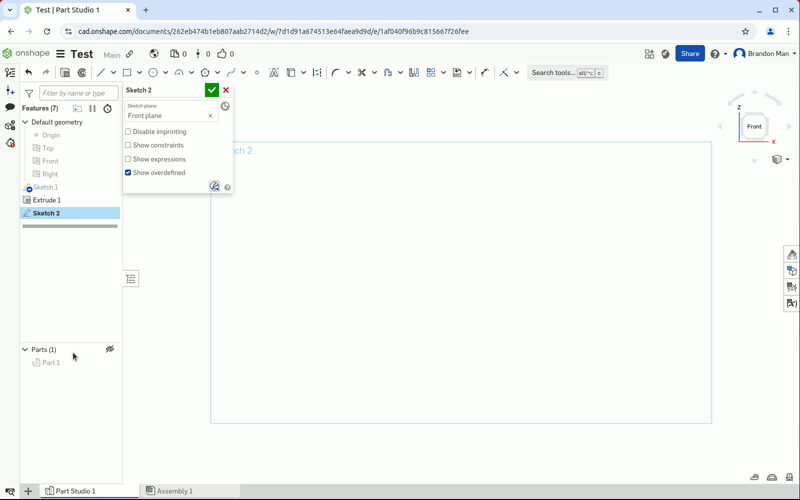
key_down(shift)
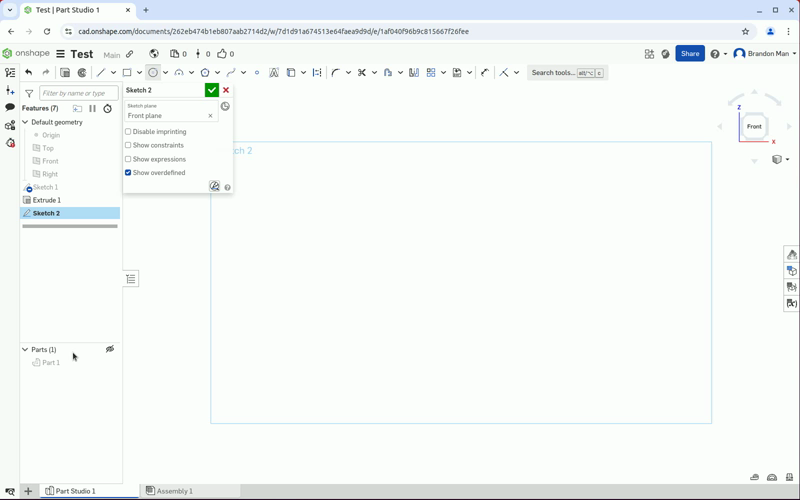
mouse_move(358, 180)
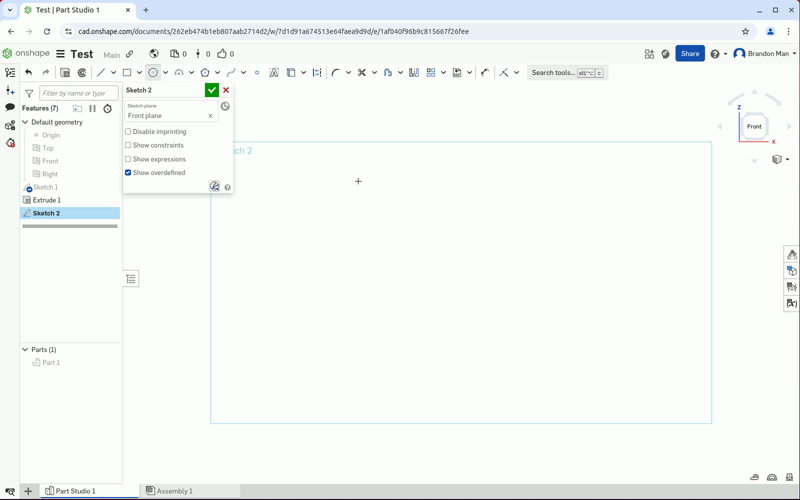
click(358, 180)
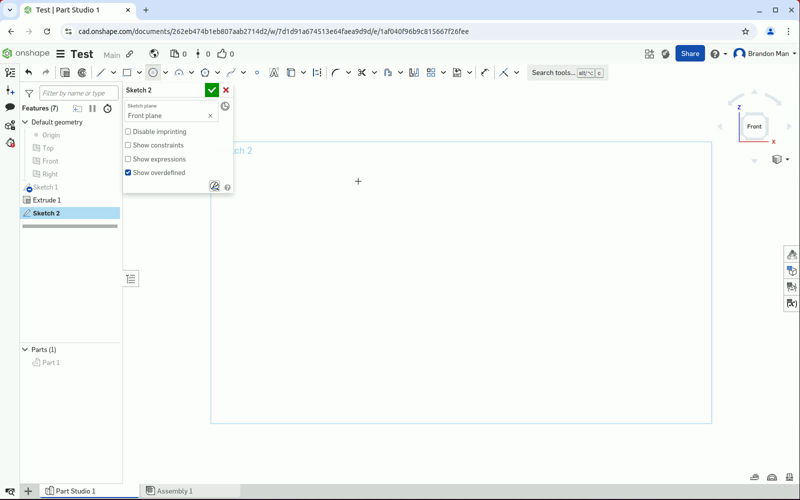
key_up(shift)
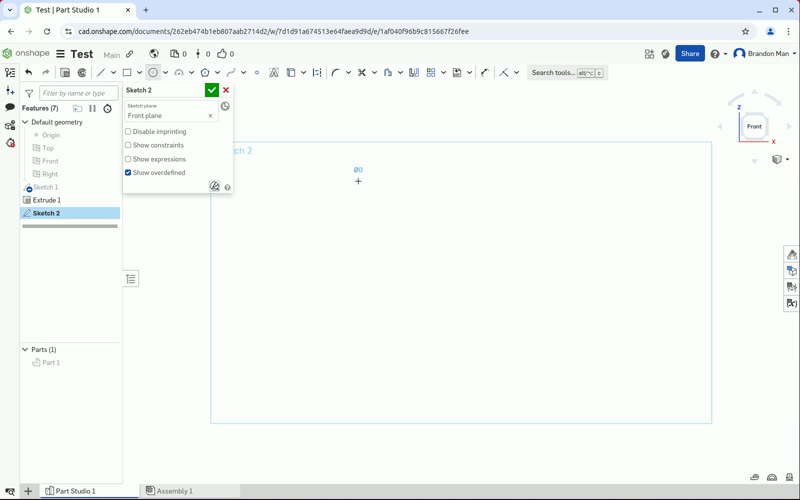
mouse_move(368, 180)
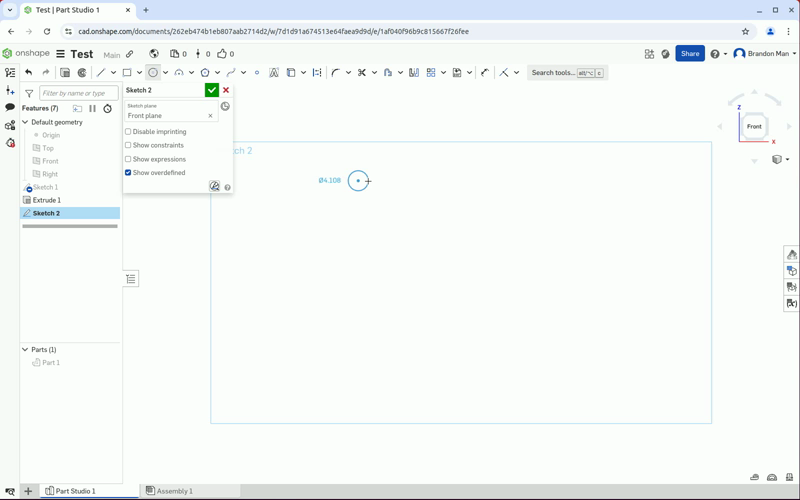
click(368, 180)
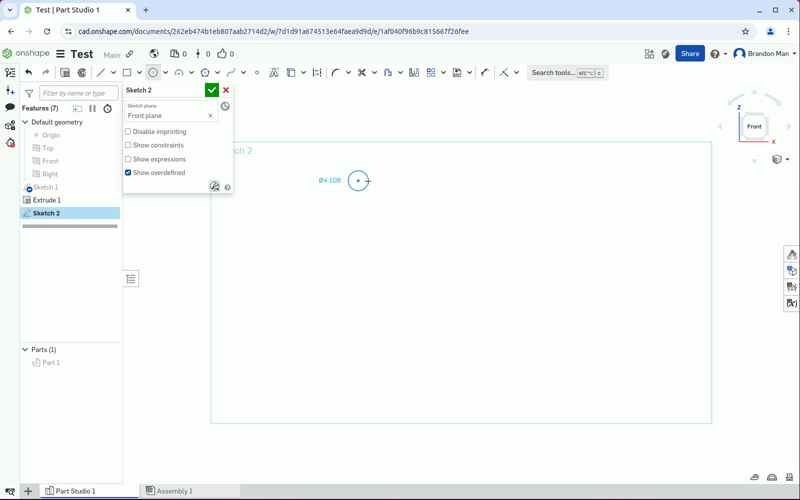
key(esc)
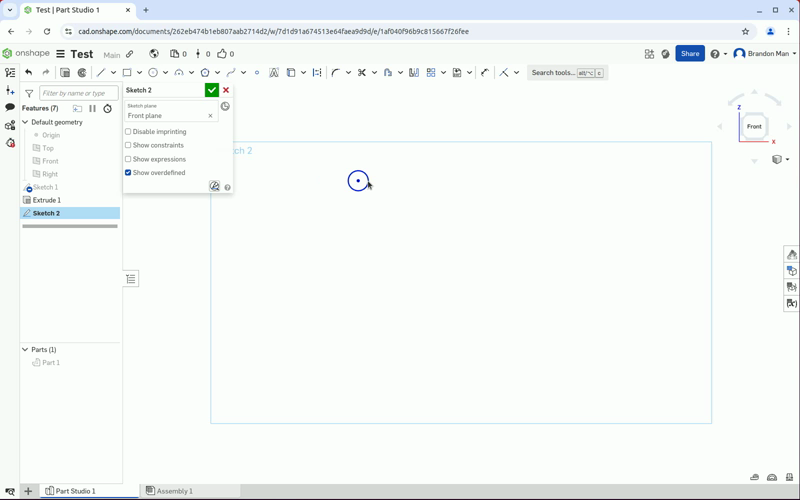
mouse_move(352, 177)
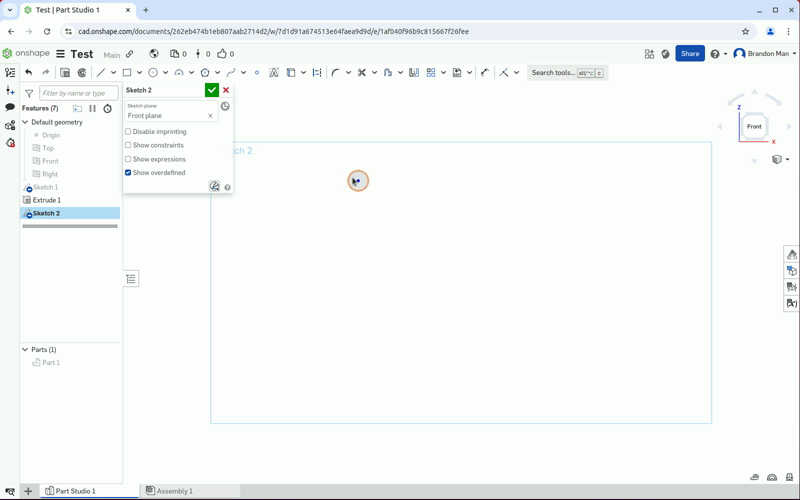
scroll(6)
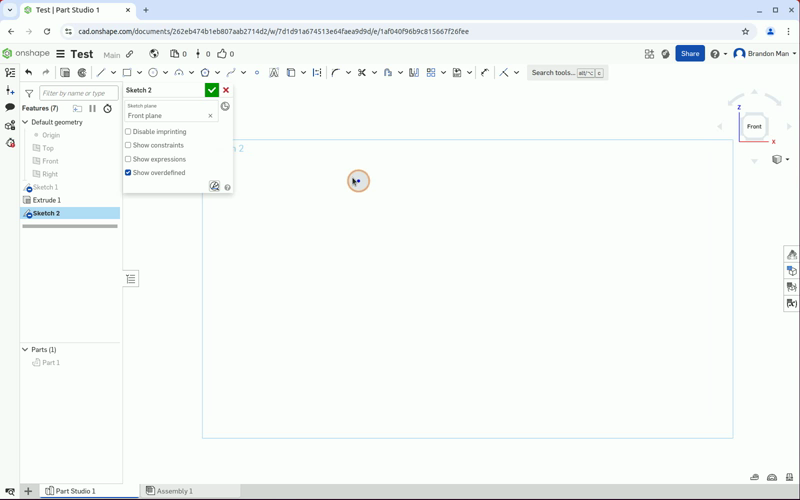
scroll(6)
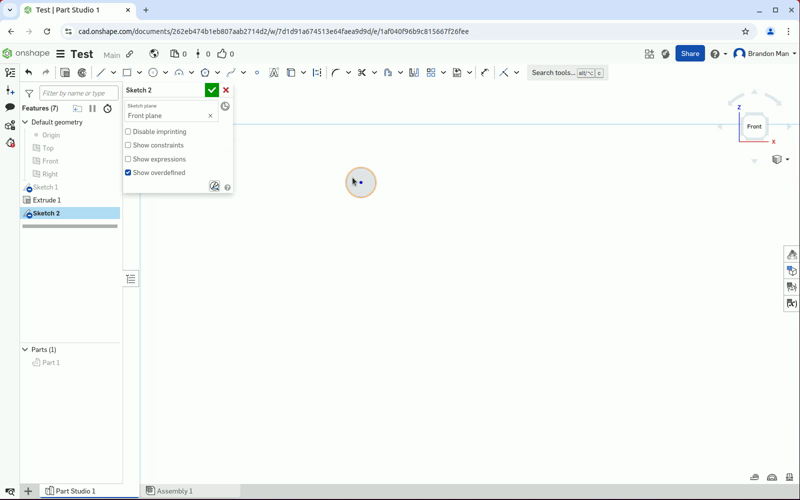
scroll(6)
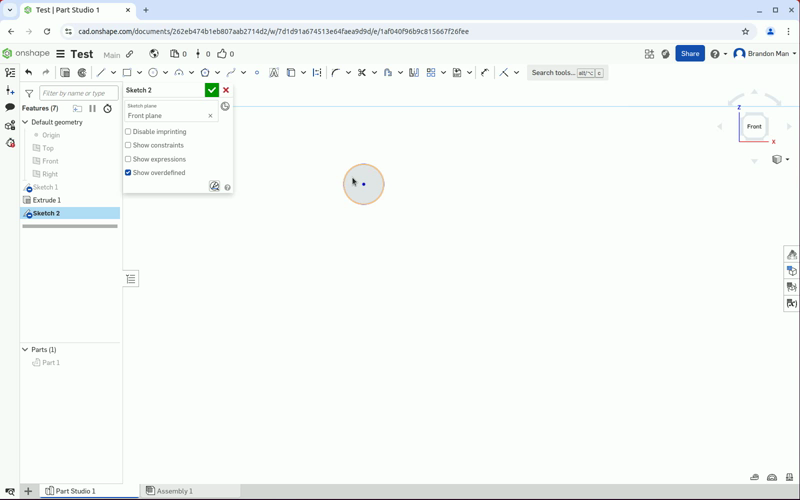
scroll(6)
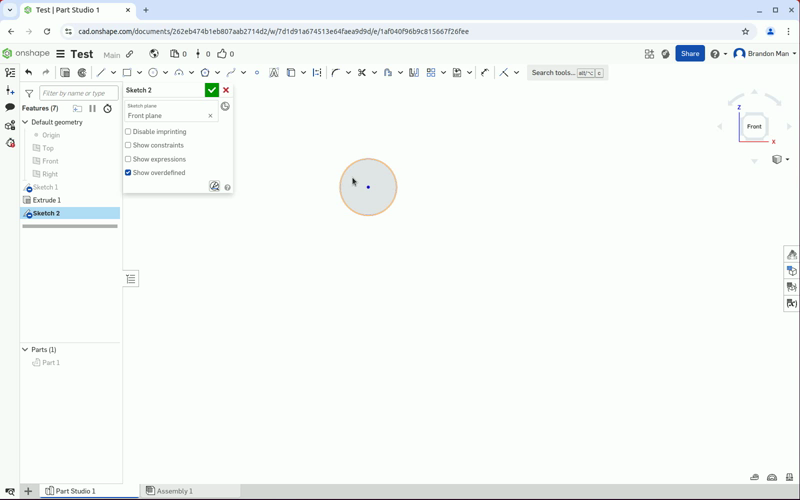
scroll(6)
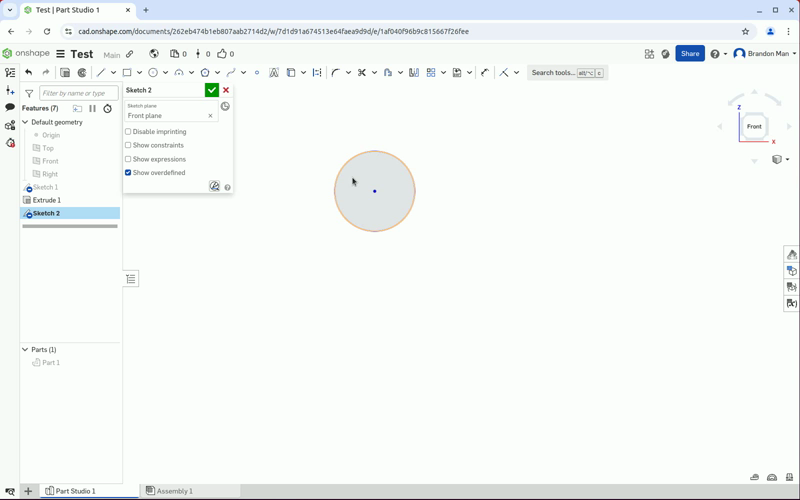
scroll(6)
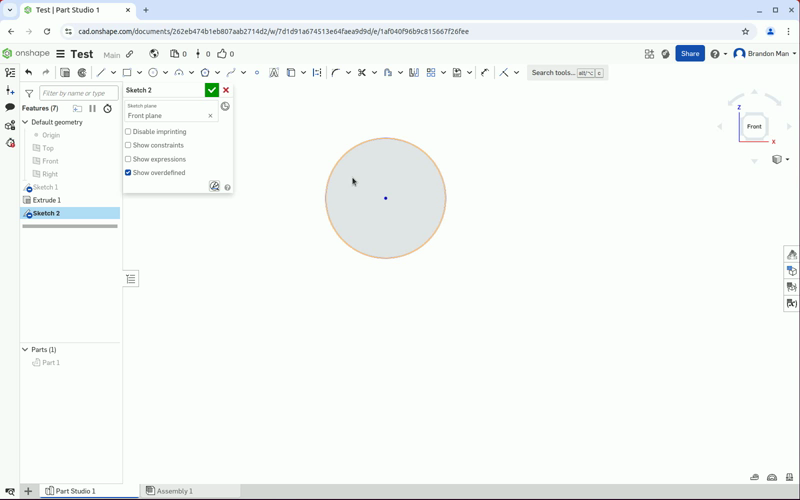
scroll(6)
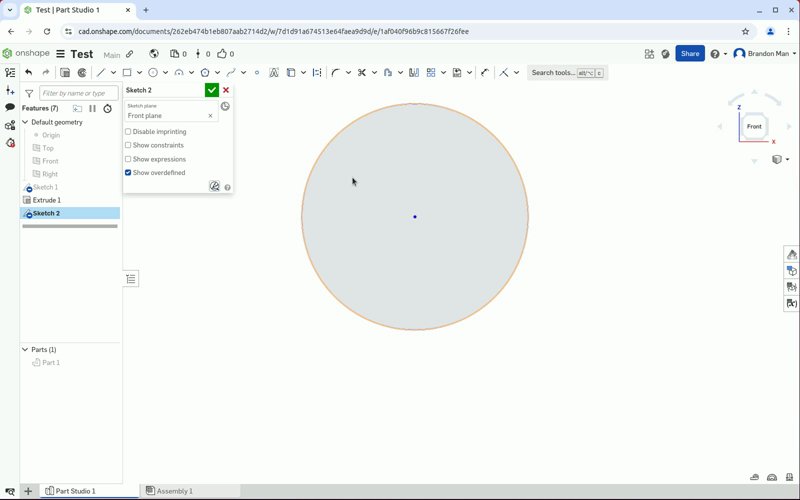
click(352, 177)
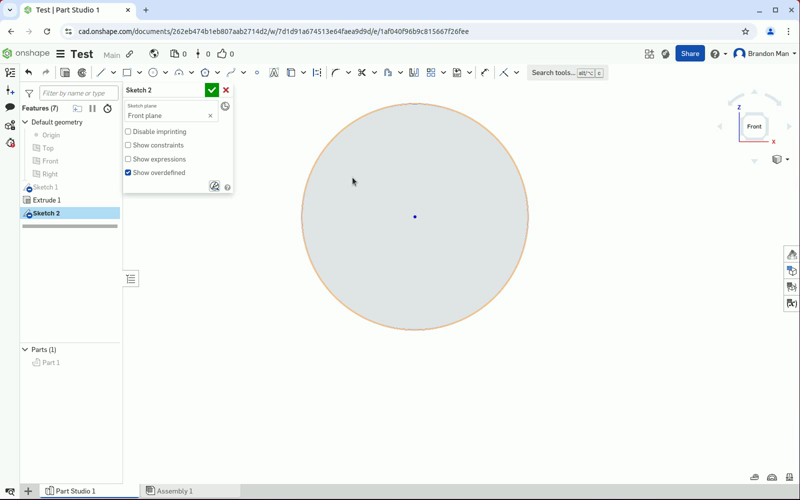
scroll(-6)
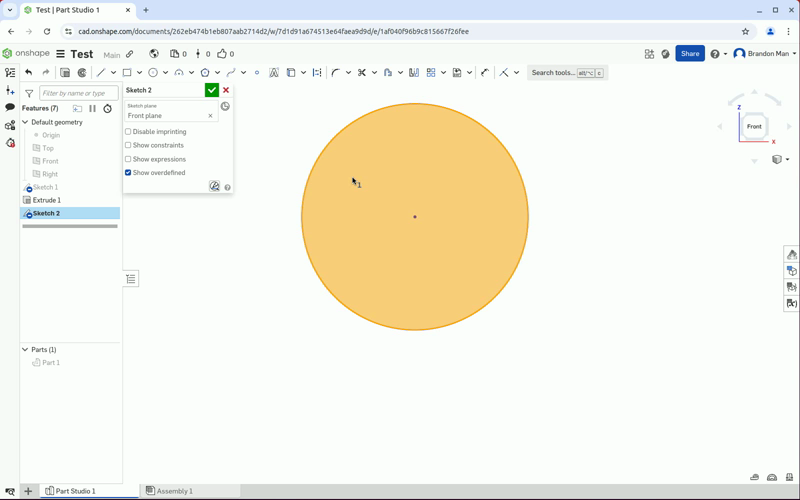
scroll(-6)
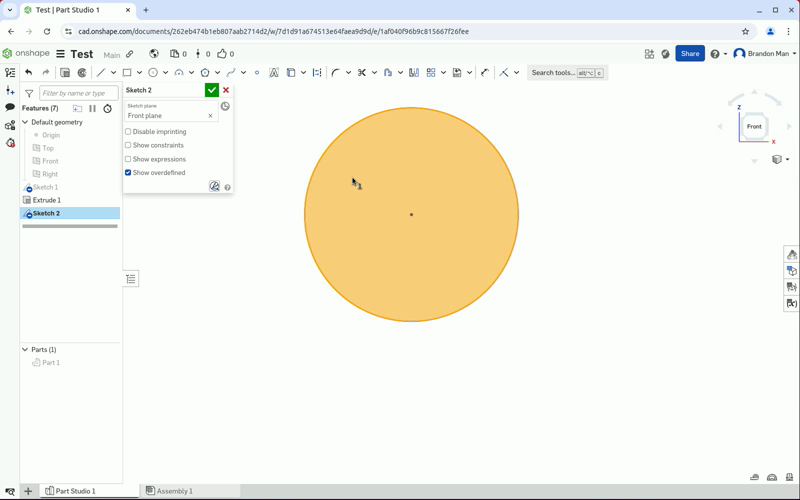
scroll(-6)
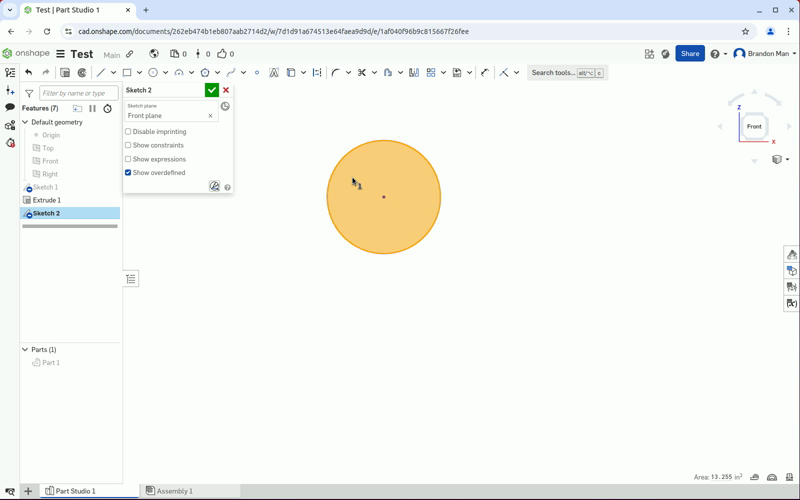
scroll(-6)
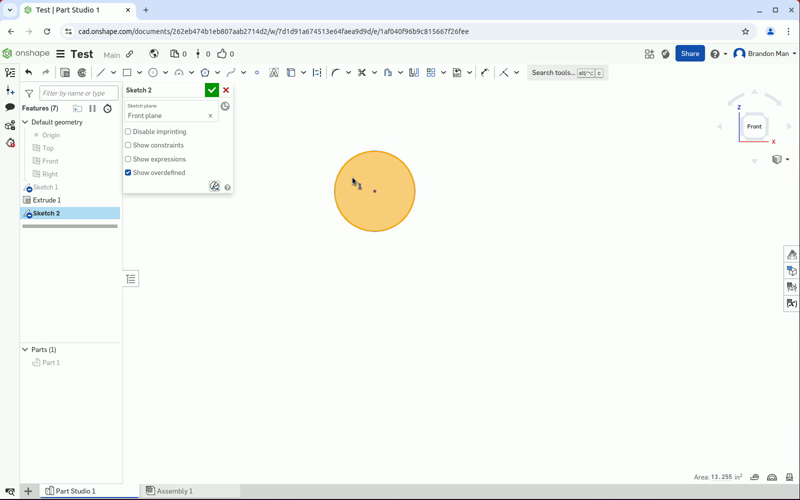
scroll(-6)
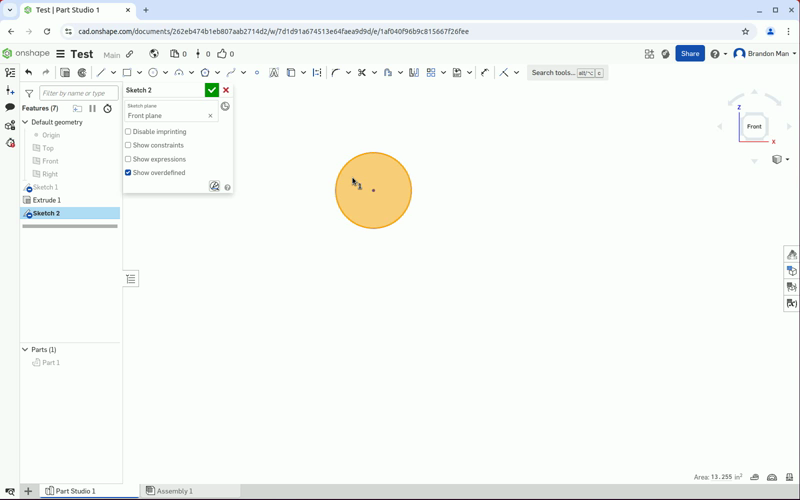
scroll(-6)
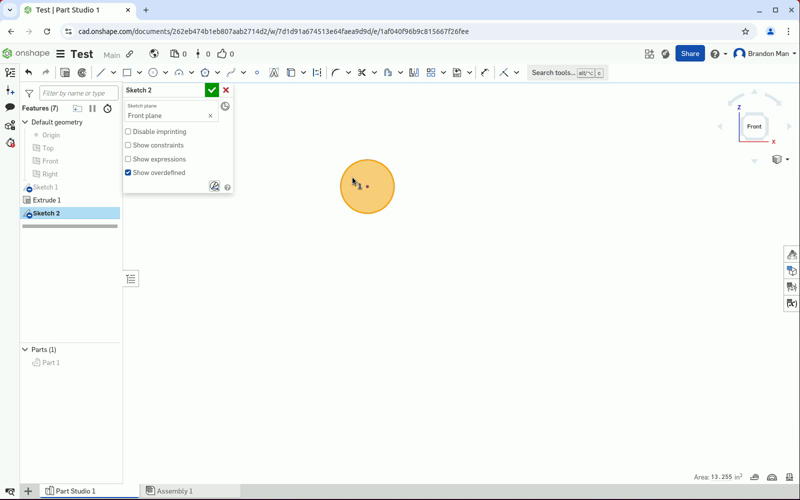
scroll(-6)
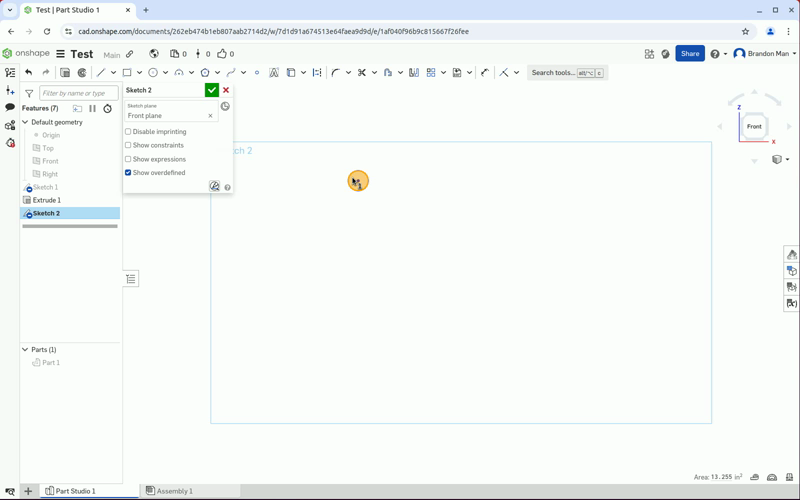
mouse_move(73, 352)
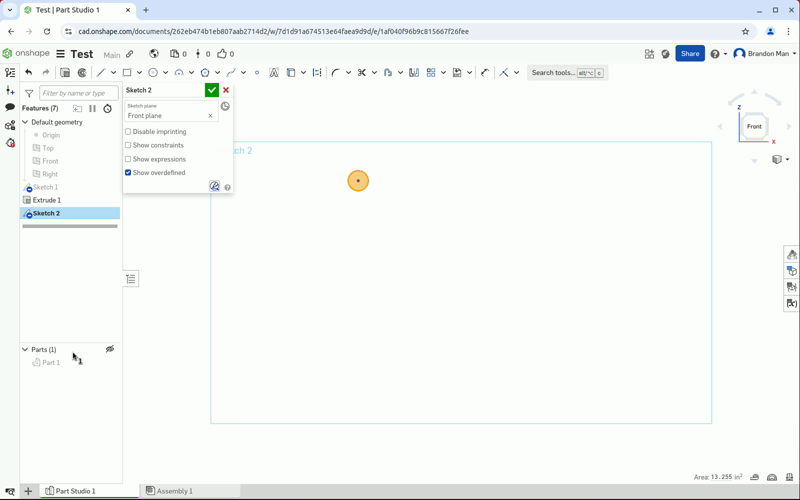
key(shift+y)
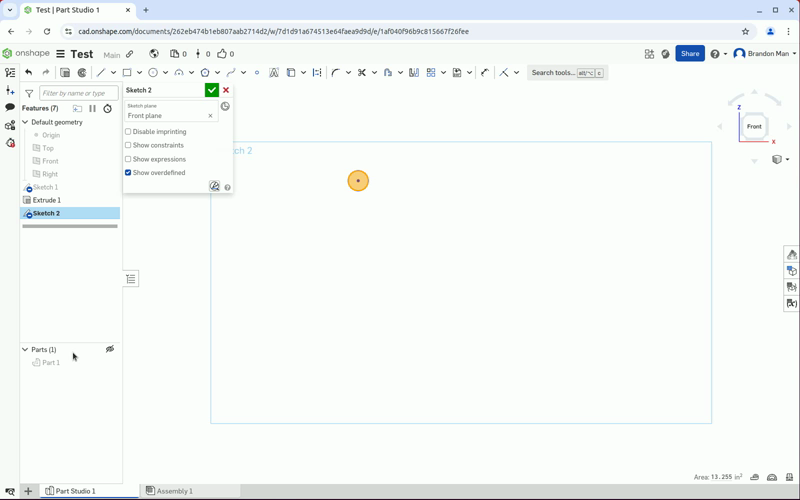
key(shift+e)
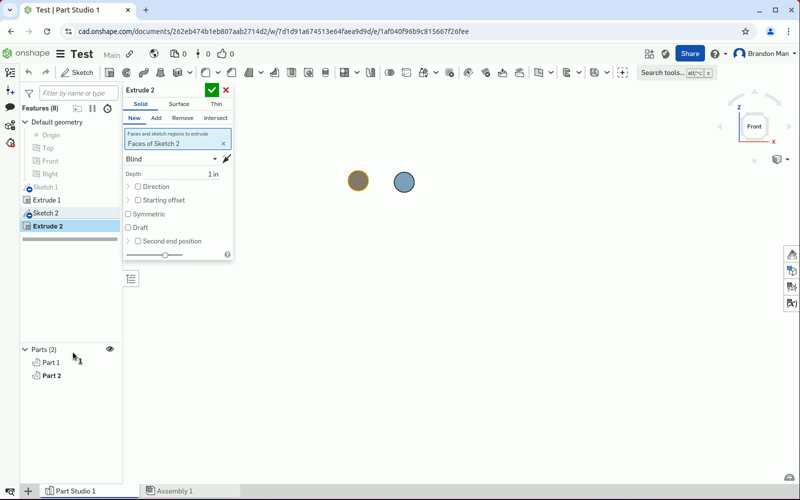
mouse_move(143, 106)
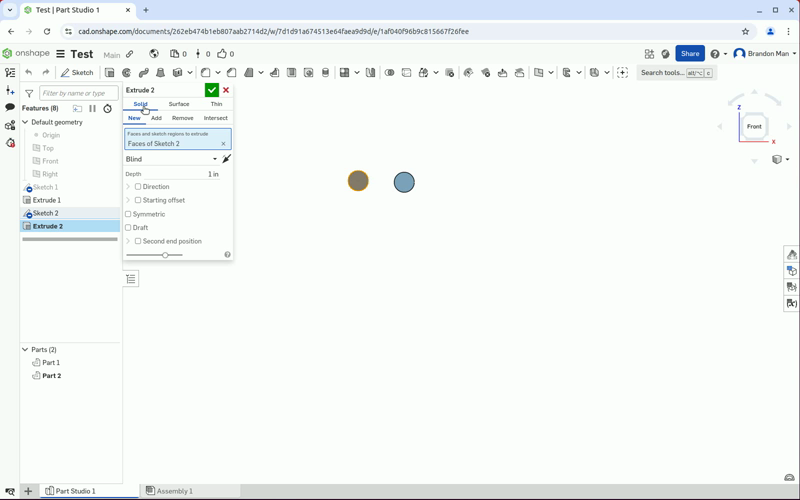
click(143, 106)
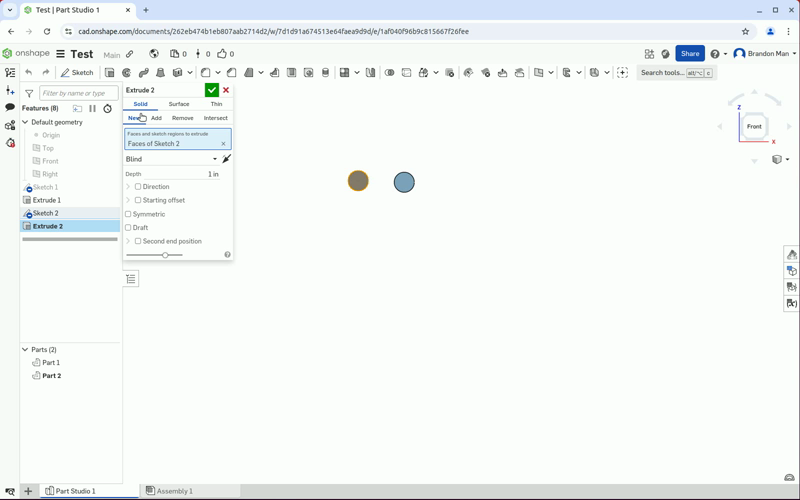
mouse_move(137, 120)
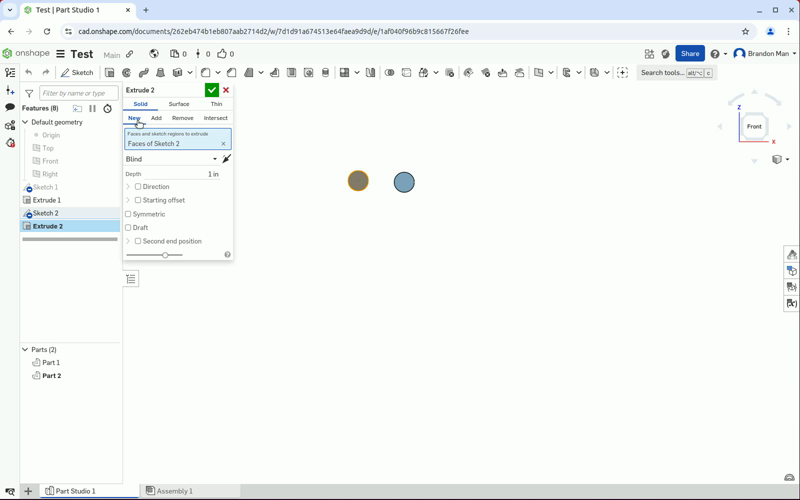
click(137, 120)
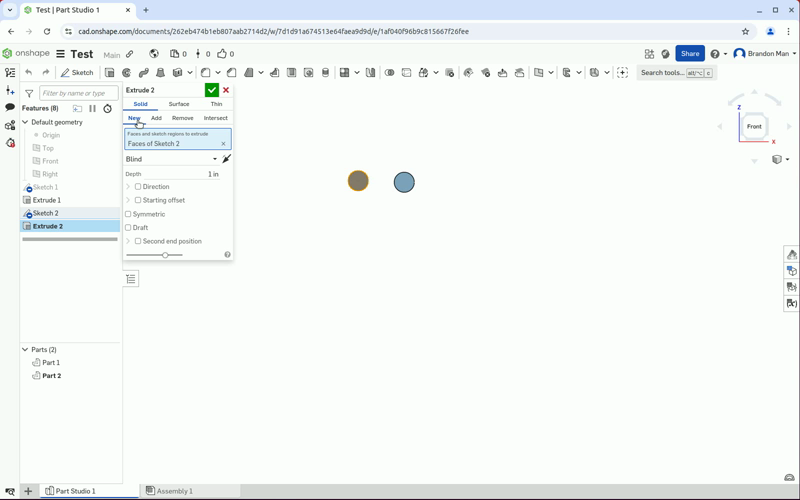
key(tab, 4)
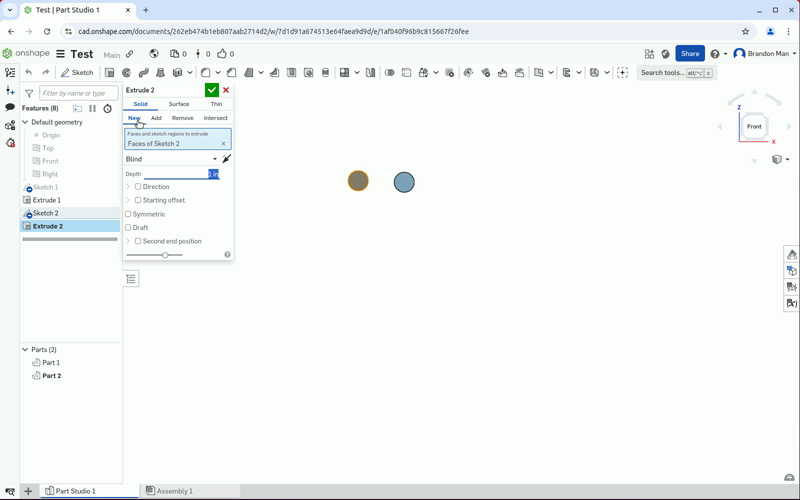
text(-0.722)
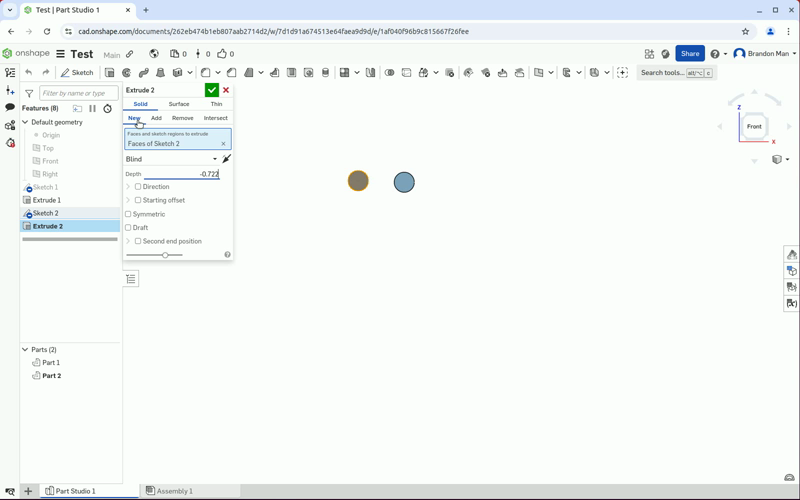
key(enter)
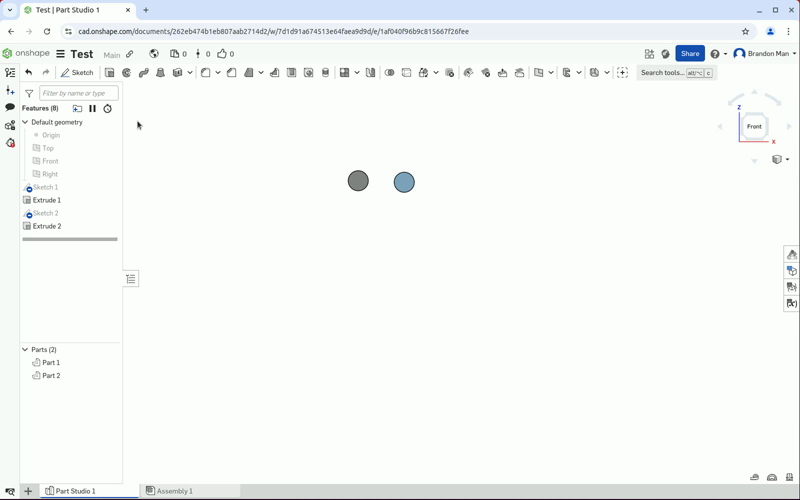
key(shift+h)
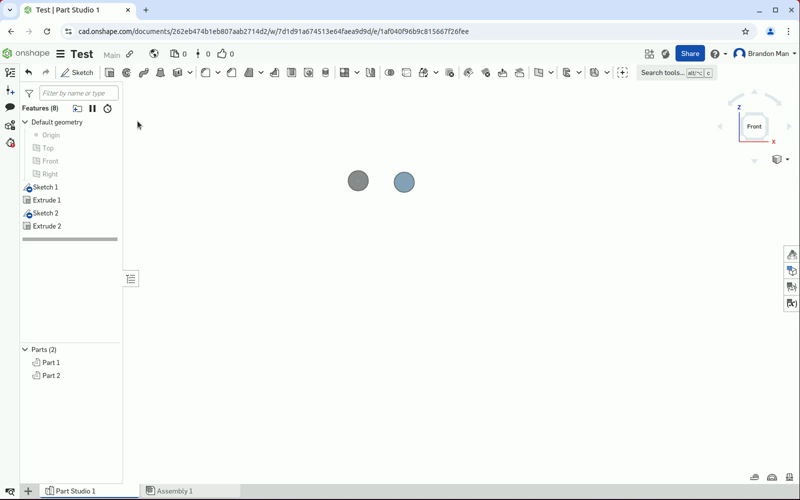
key(shift+h)
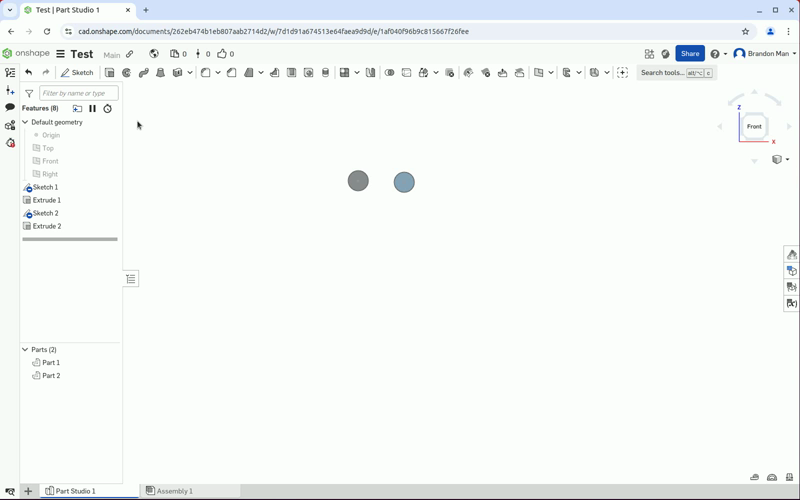
key(shift+7)
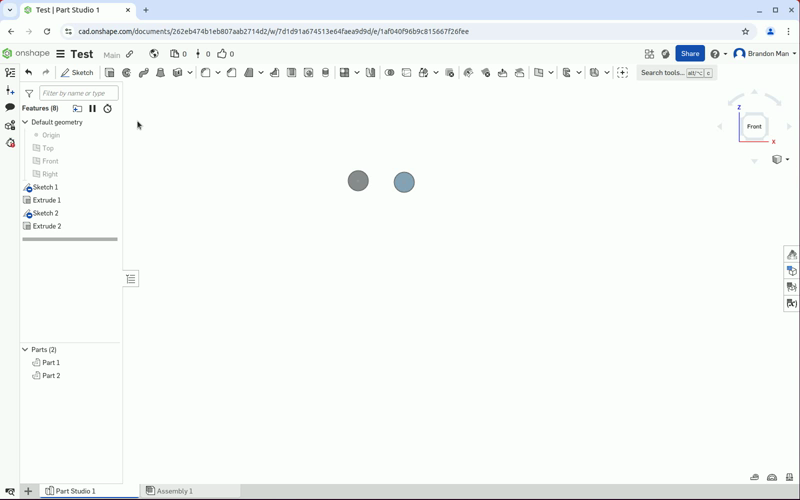
key(left, 2)
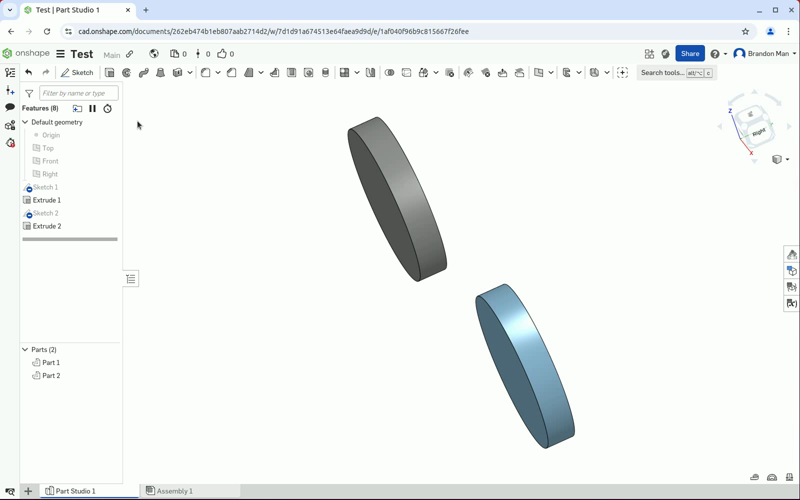
key(down, 2)
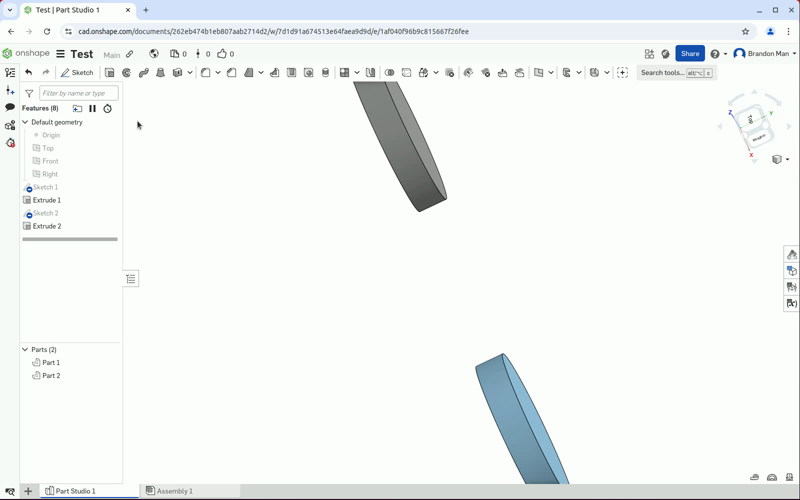
key(up, 2)
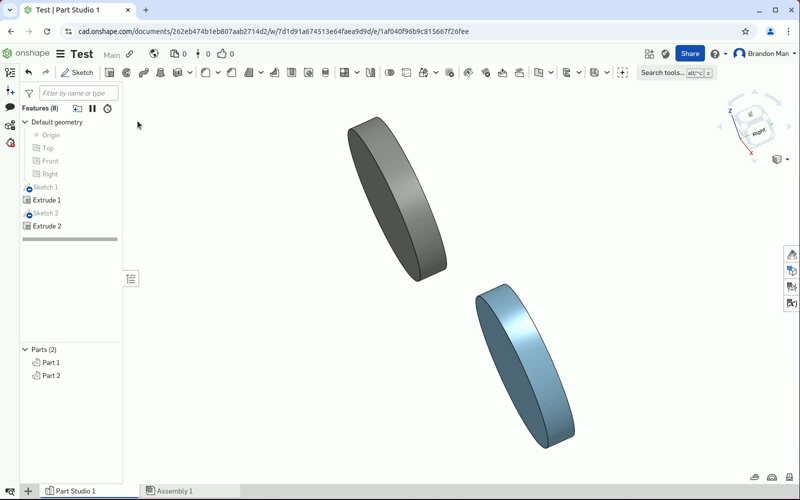
key(right, 2)
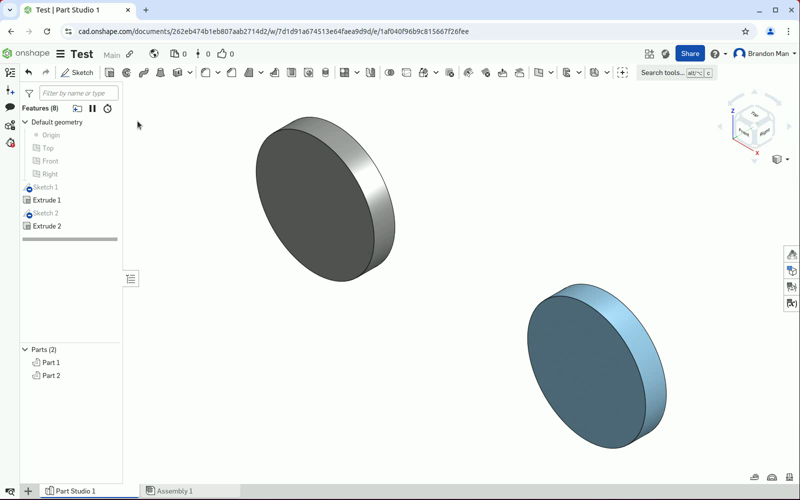
mouse_move(73, 189)
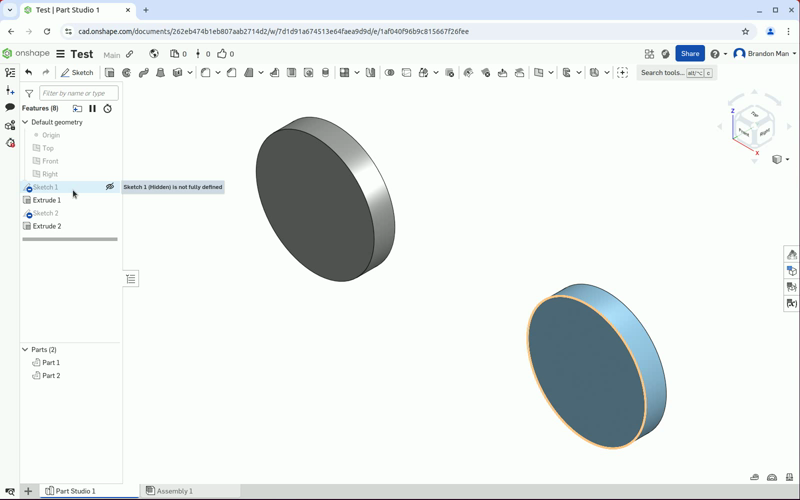
click(73, 189)